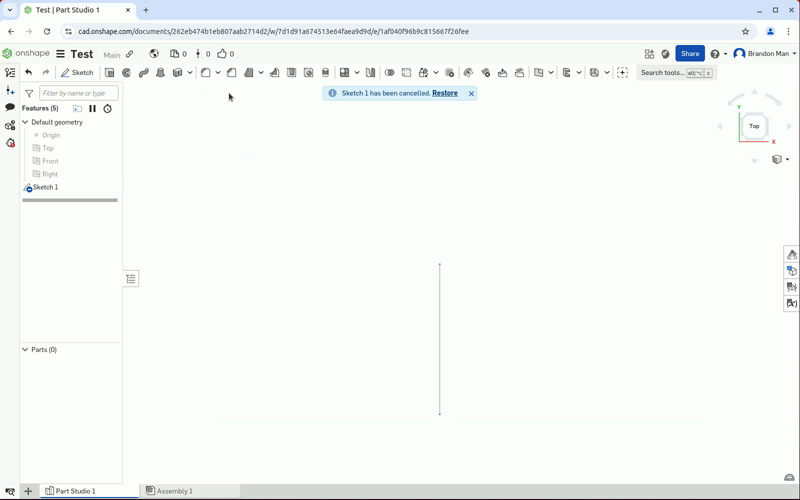
key(shift+h)
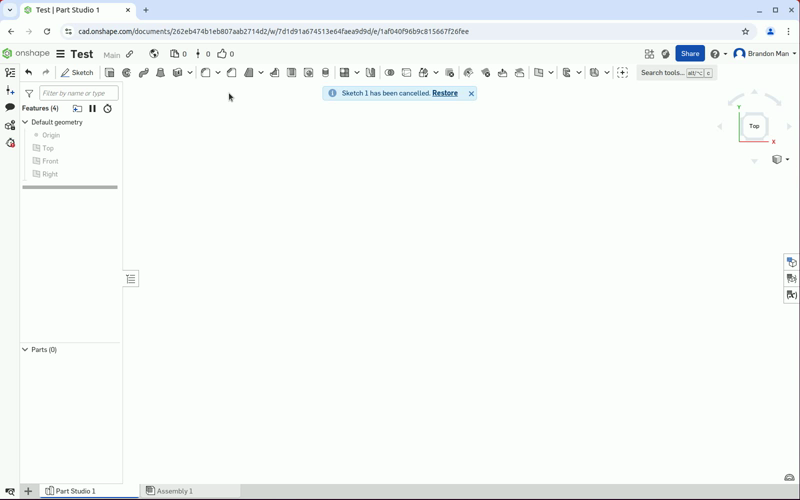
mouse_move(73, 352)
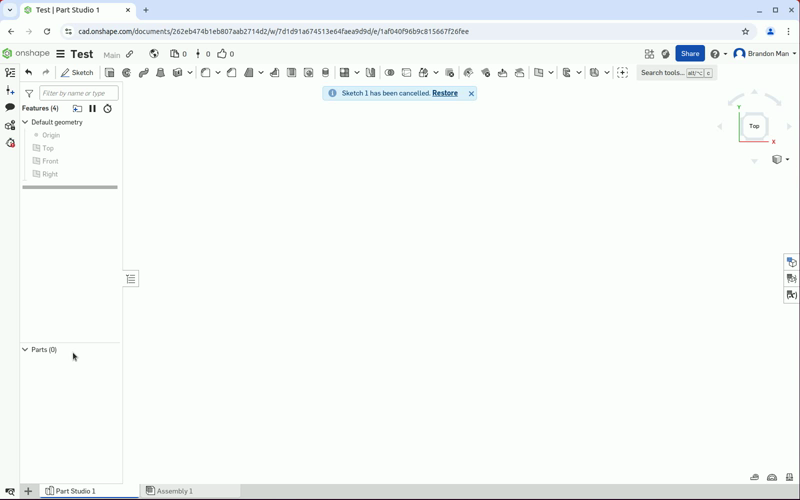
key(y)
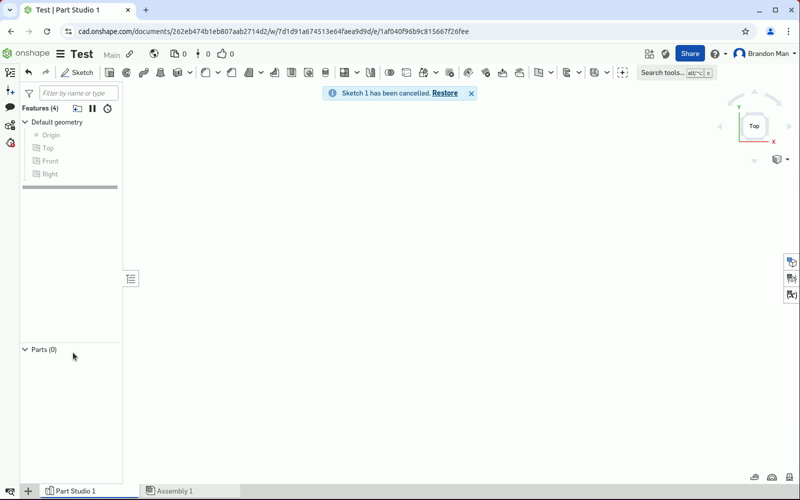
key(shift+p)
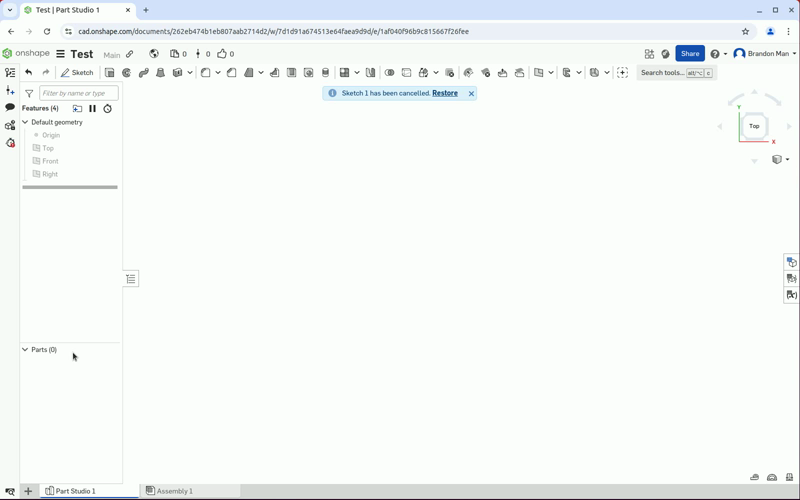
key(space)
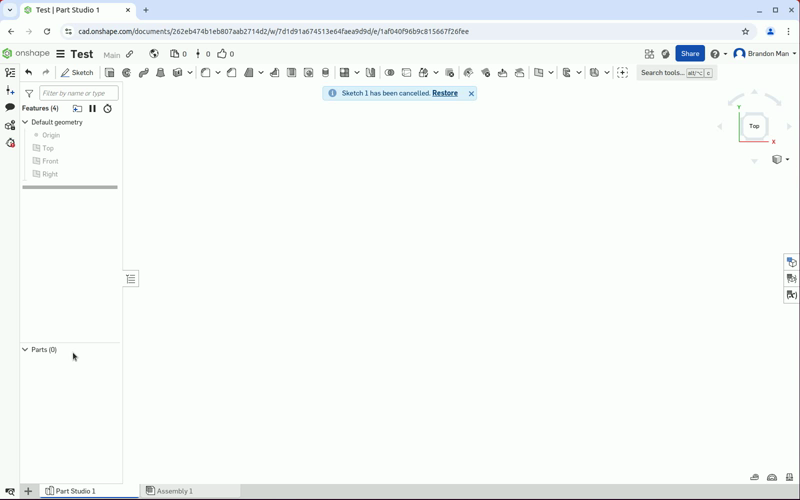
key_down(shift)
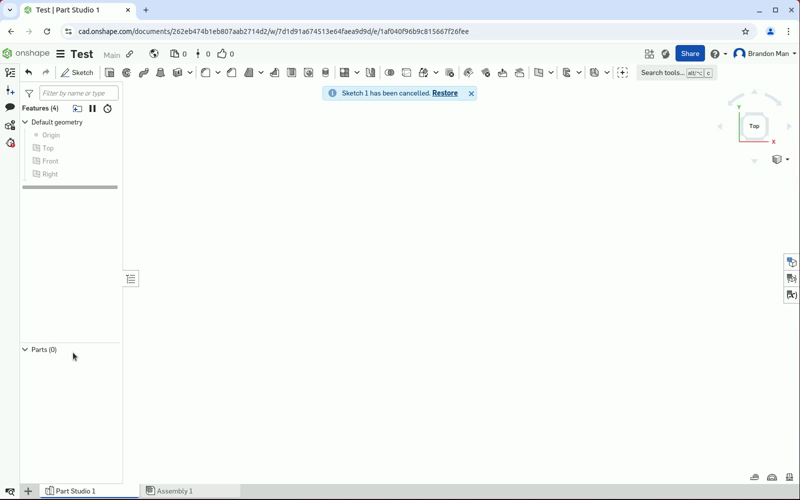
key(up)
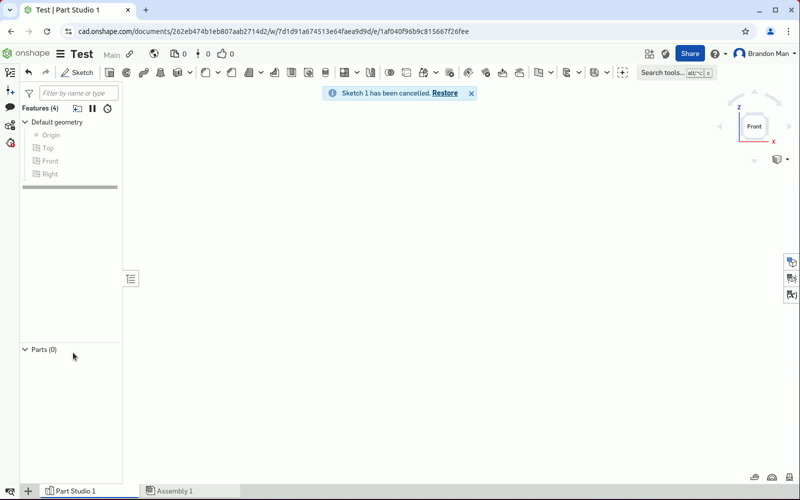
key_up(shift)
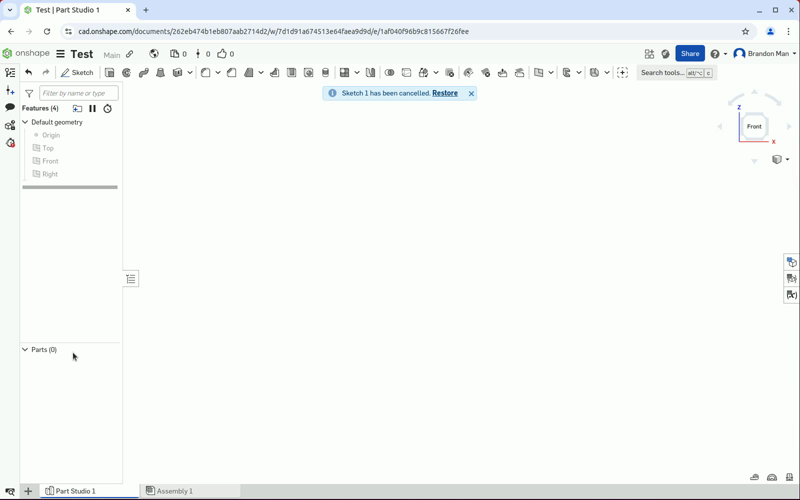
mouse_move(73, 352)
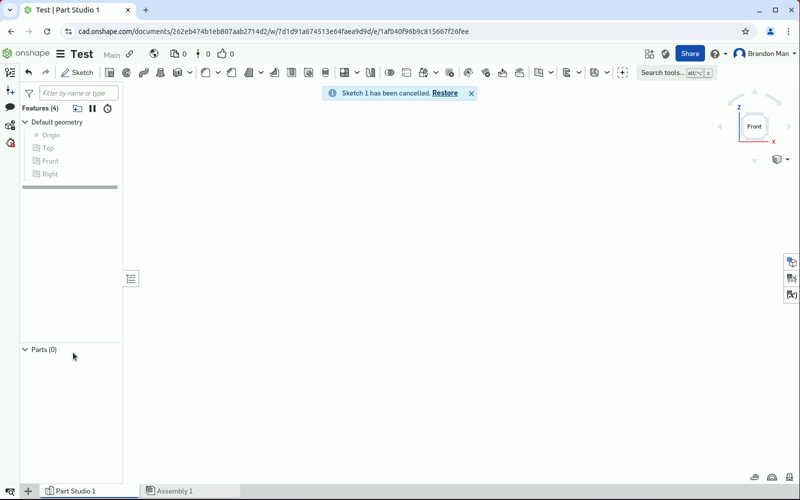
key(shift+y)
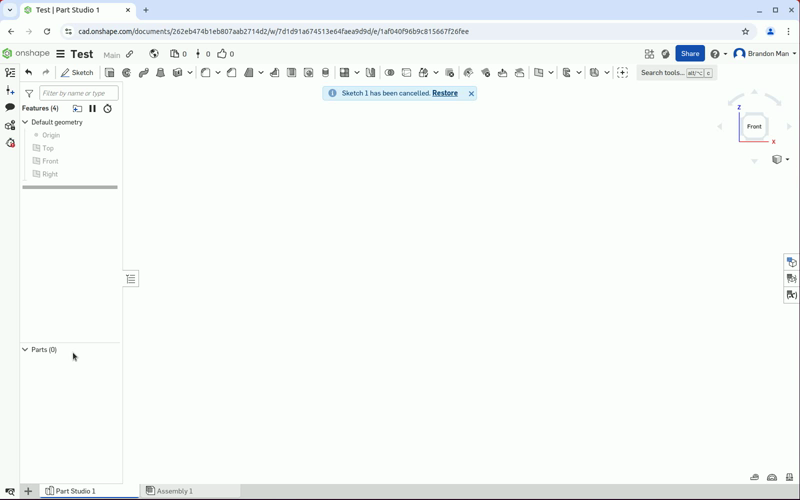
key(shift+s)
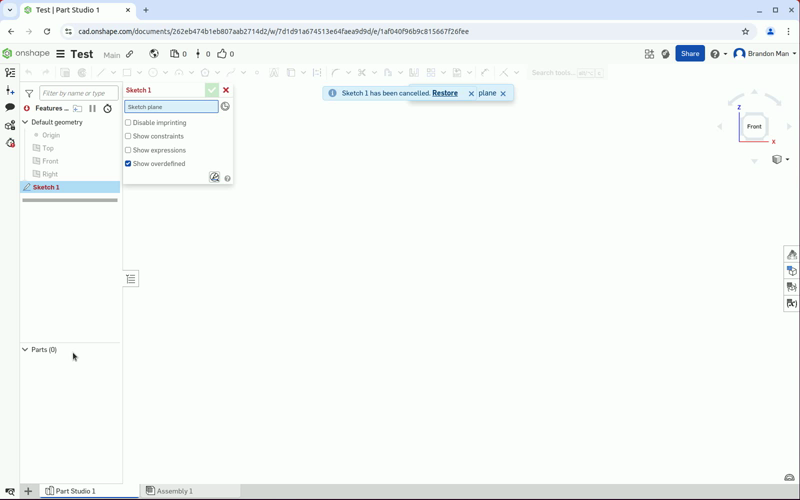
mouse_move(73, 163)
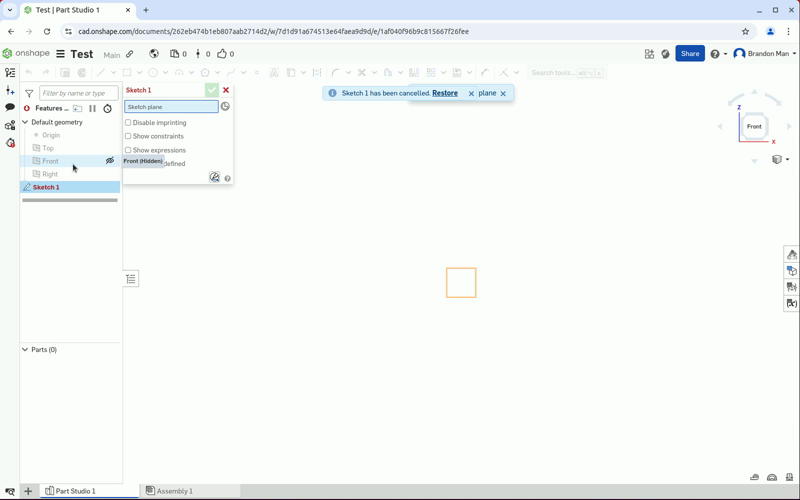
click(73, 163)
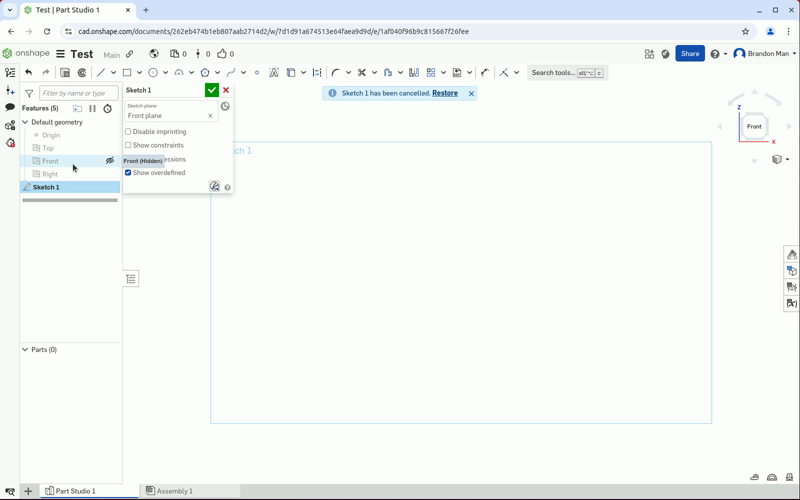
mouse_move(73, 352)
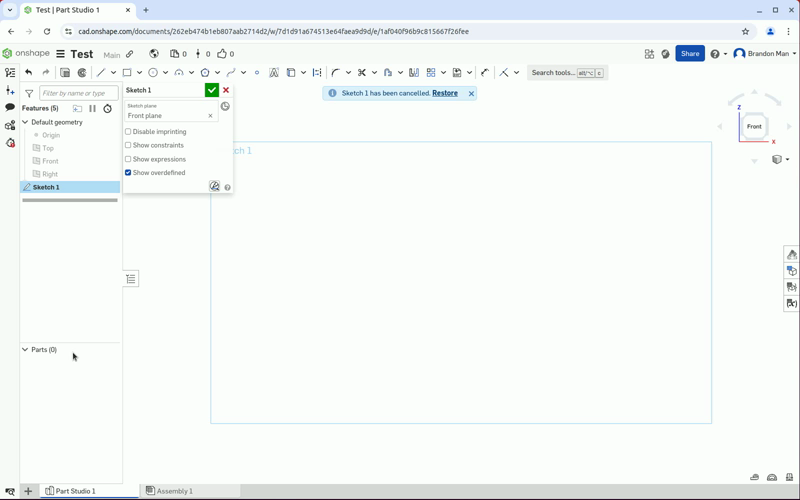
key(y)
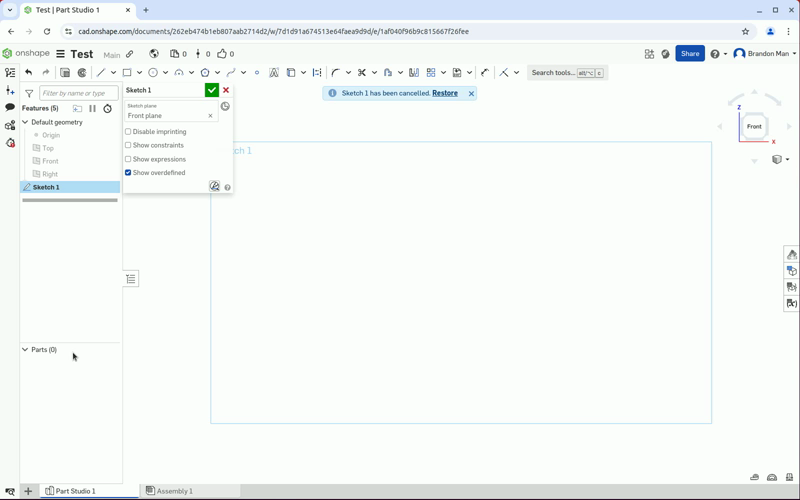
key(l)
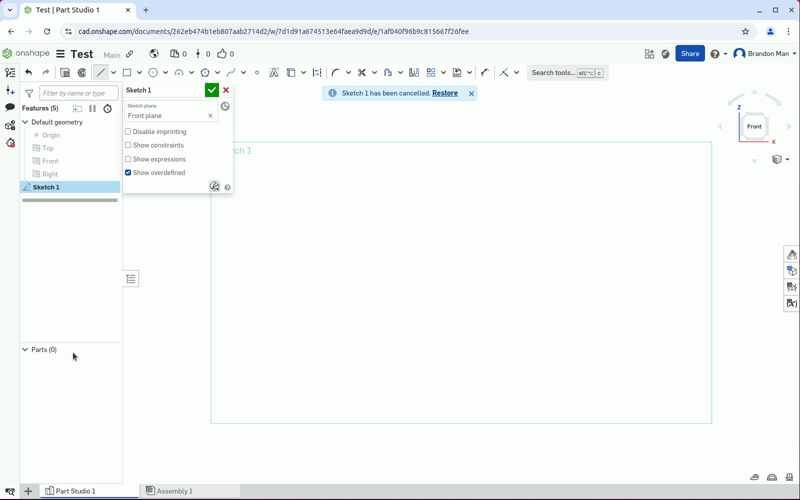
key_down(shift)
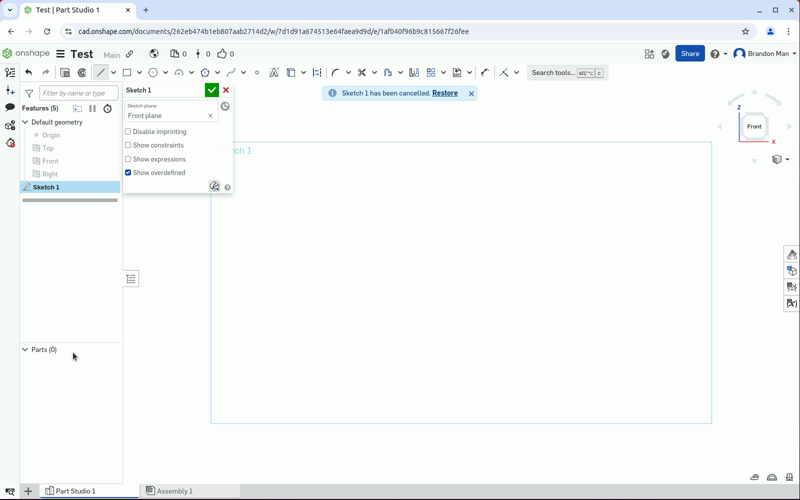
mouse_move(348, 282)
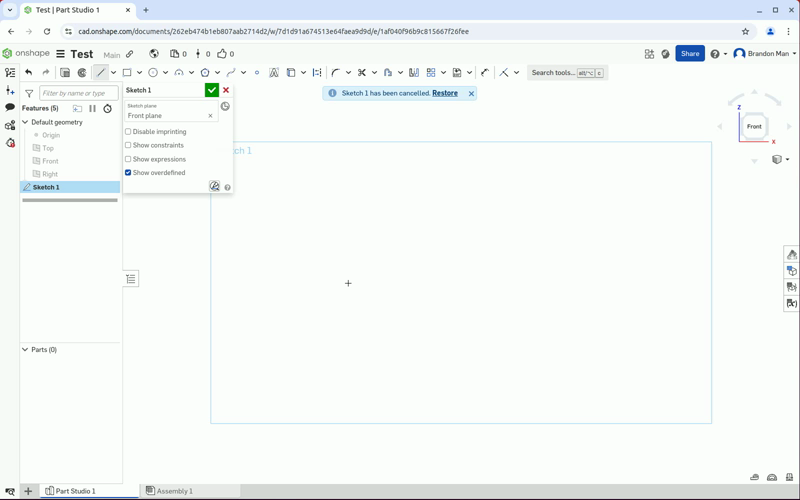
click(348, 282)
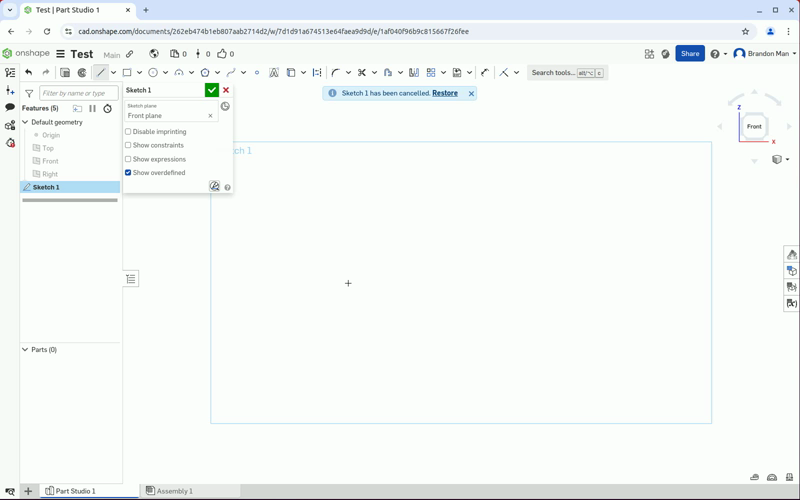
key_up(shift)
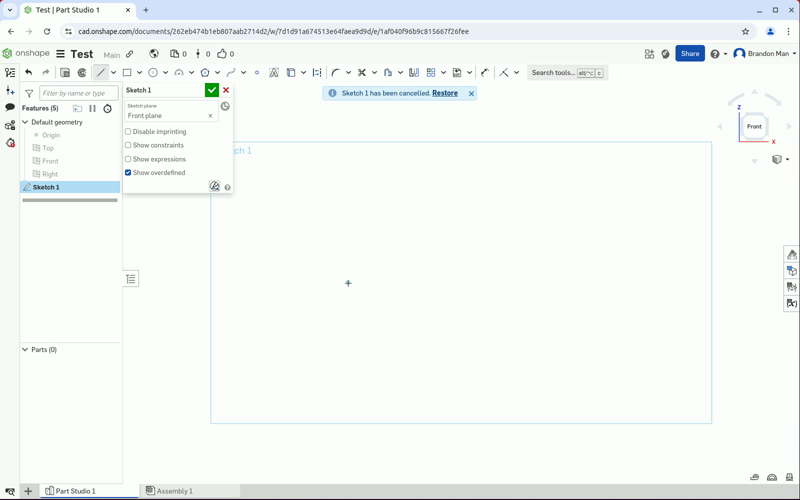
key_down(shift)
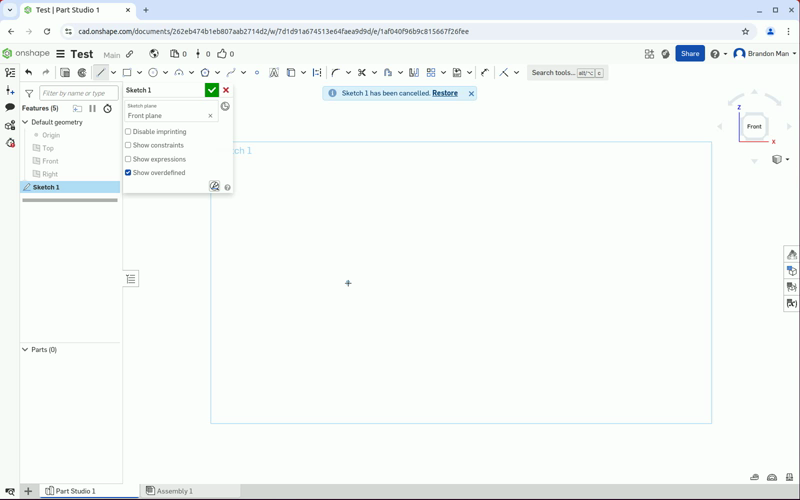
mouse_move(378, 282)
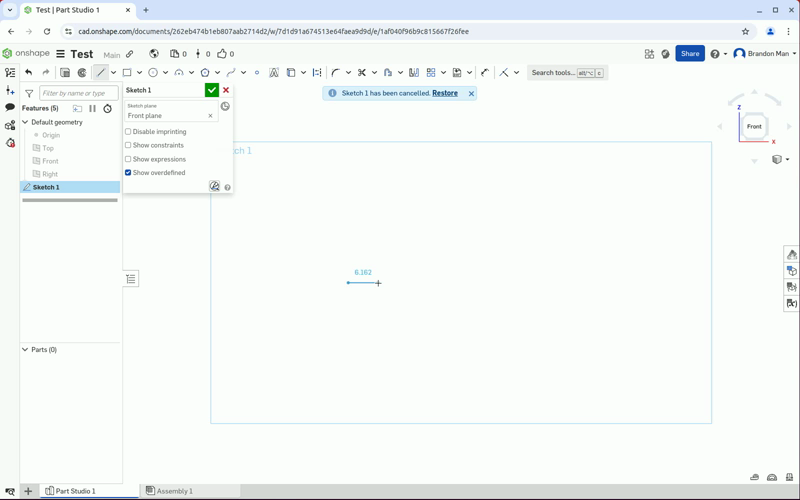
mouse_move(365, 282)
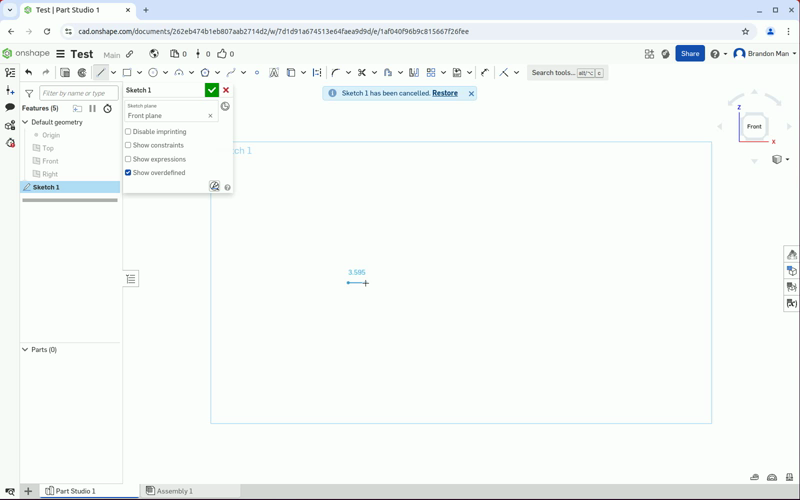
click(365, 282)
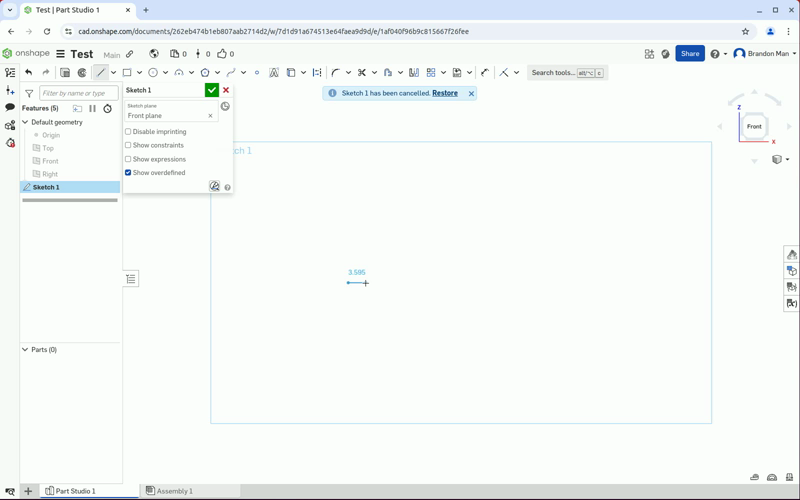
key_up(shift)
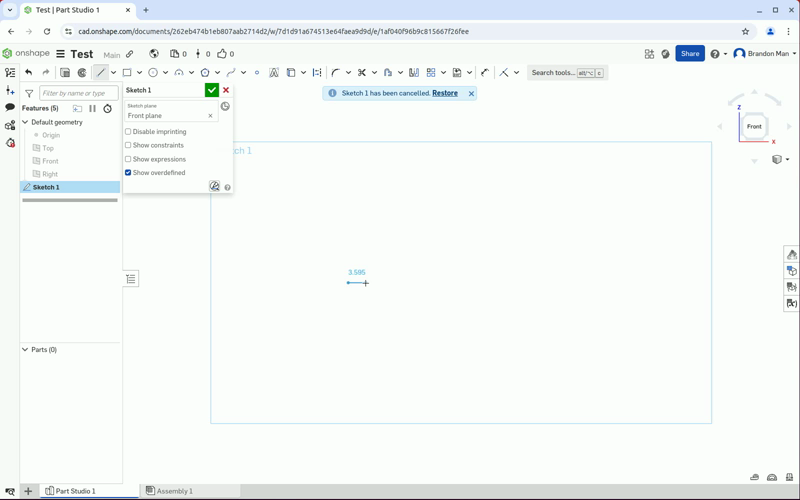
key_down(shift)
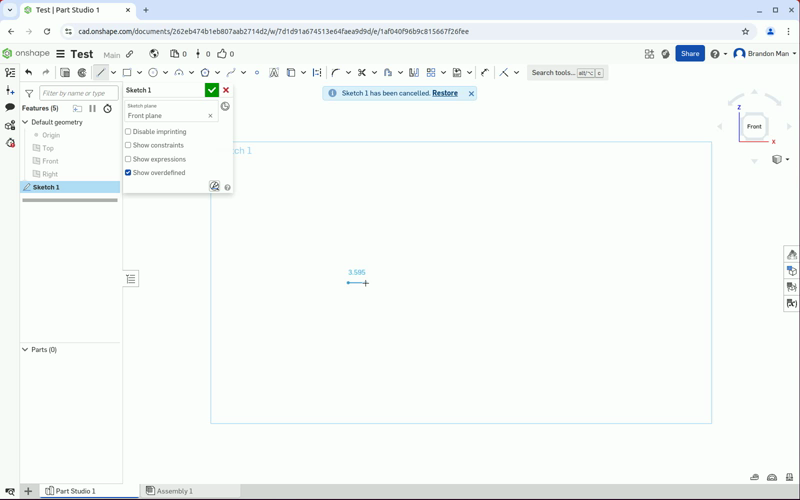
mouse_move(365, 202)
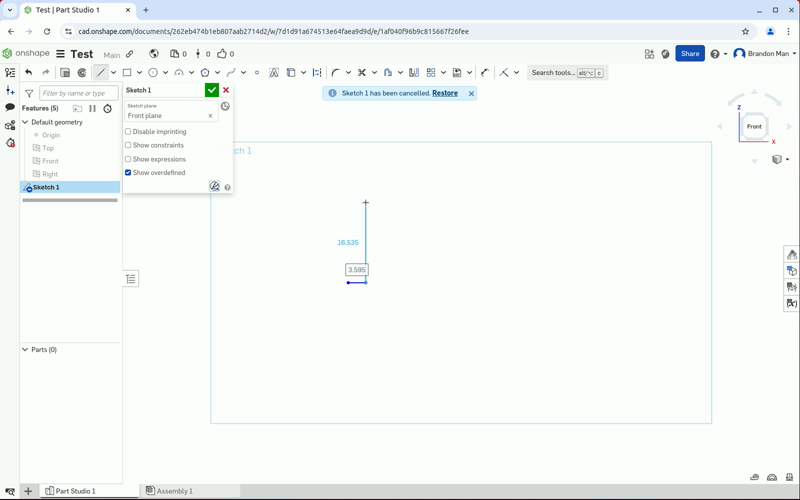
click(365, 202)
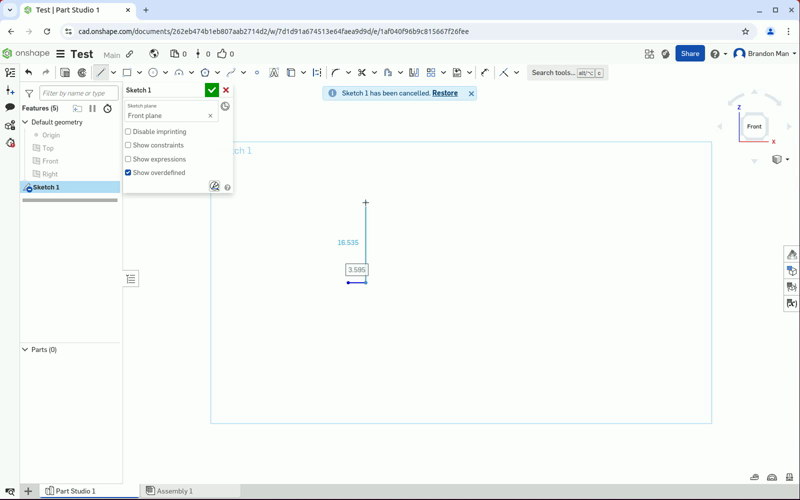
key_up(shift)
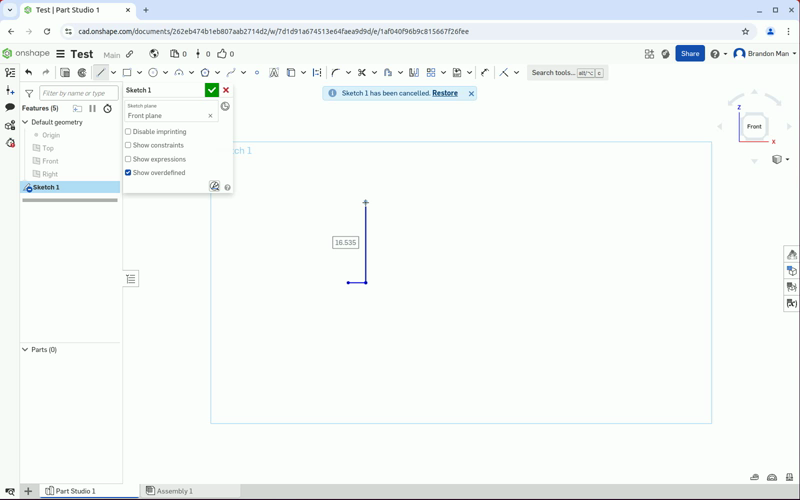
key_down(shift)
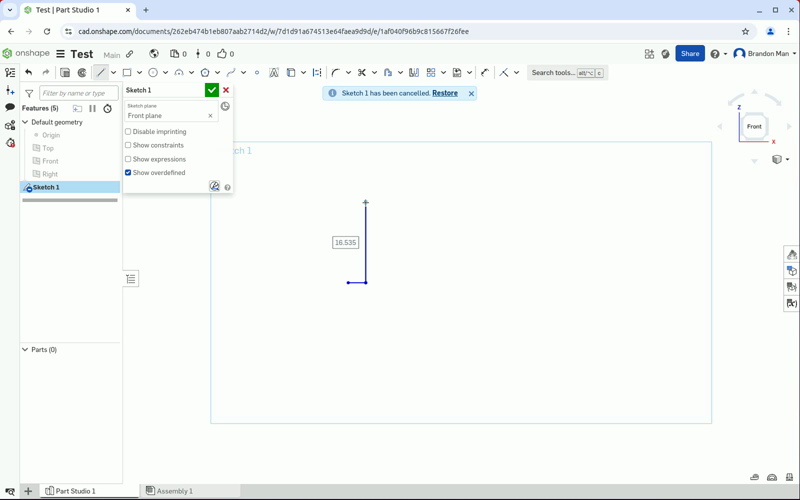
mouse_move(460, 202)
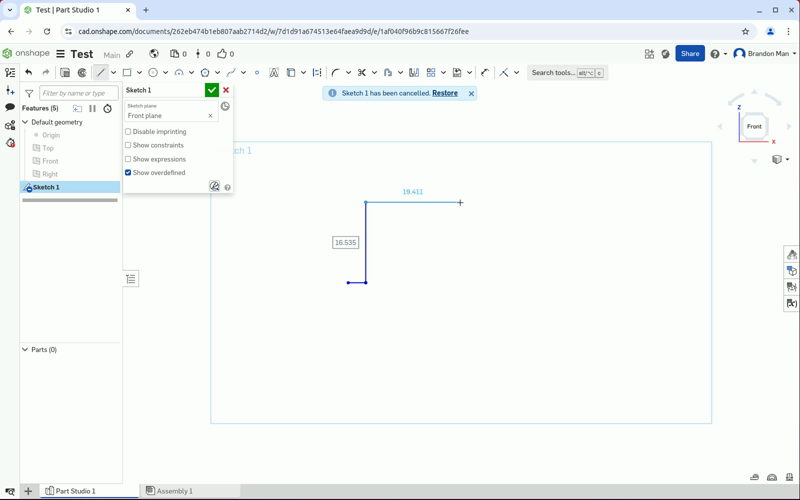
click(460, 202)
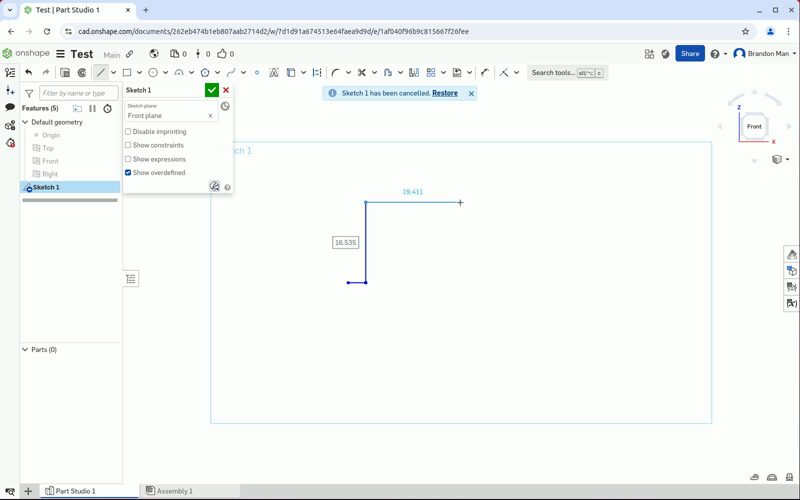
key_up(shift)
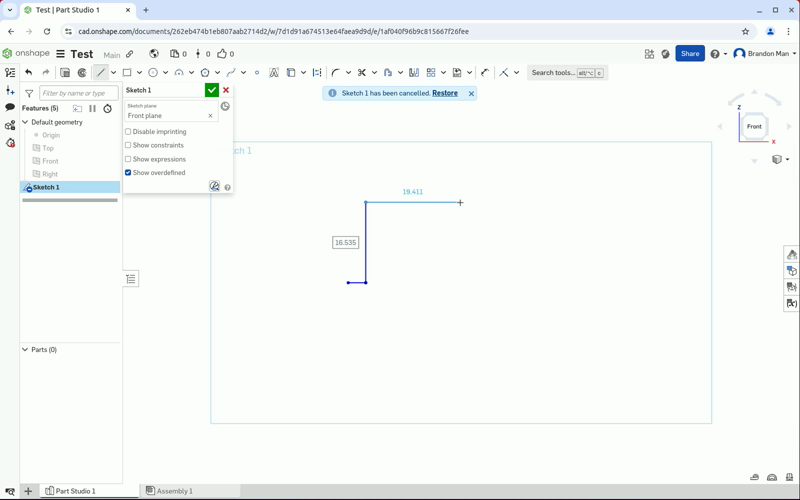
key_down(shift)
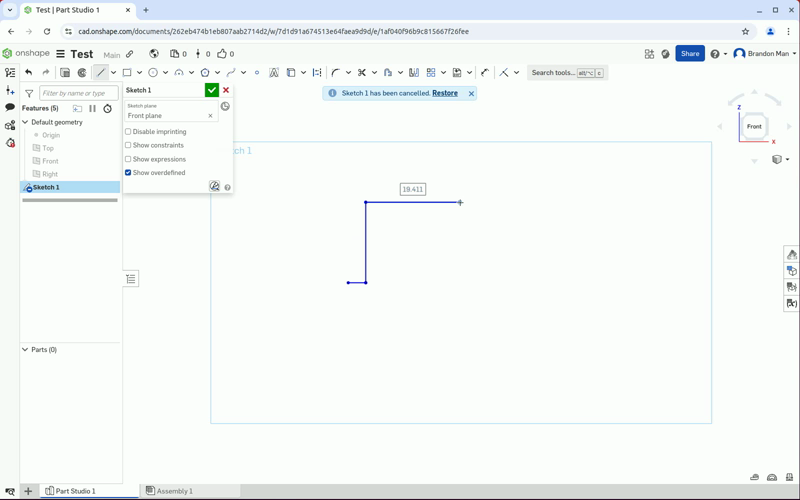
mouse_move(460, 282)
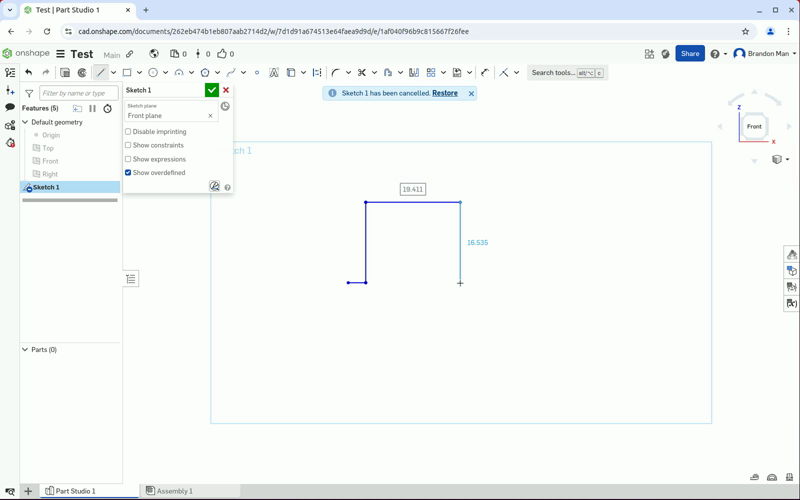
click(460, 282)
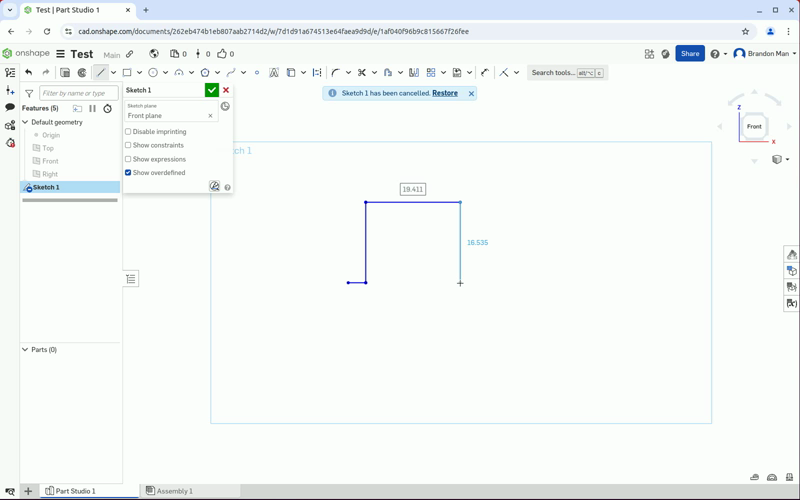
key_up(shift)
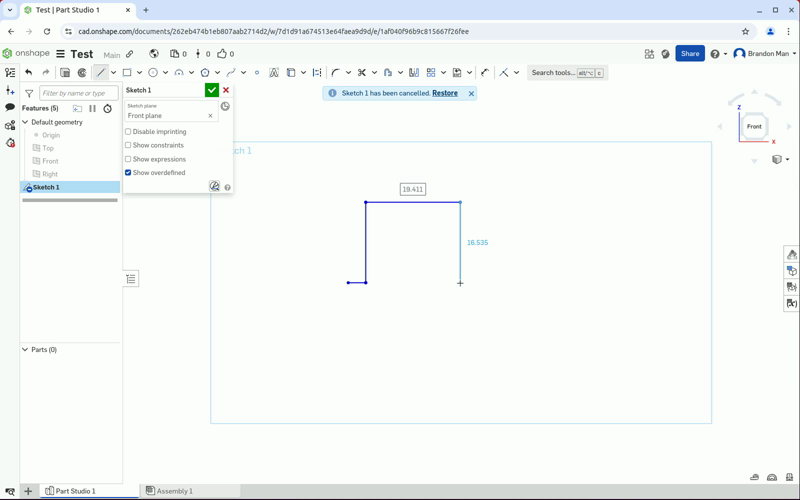
key_down(shift)
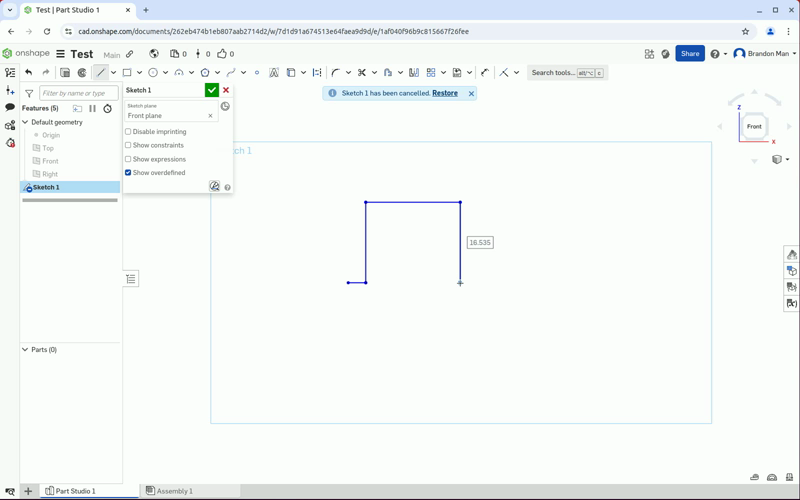
mouse_move(490, 282)
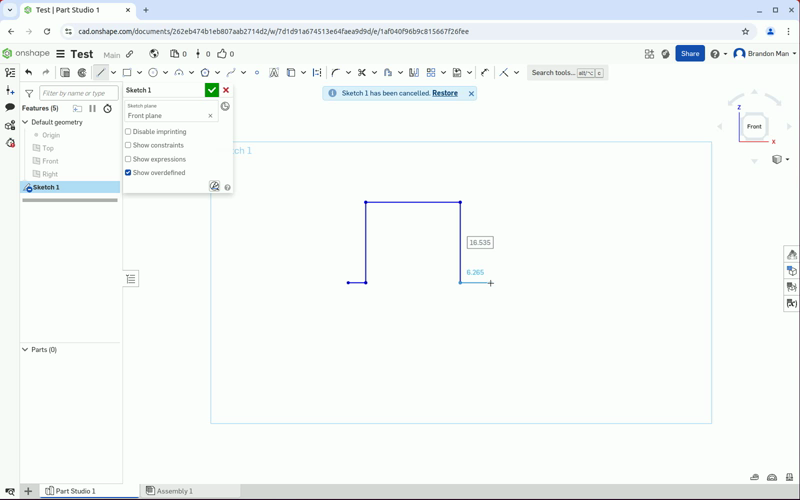
mouse_move(478, 282)
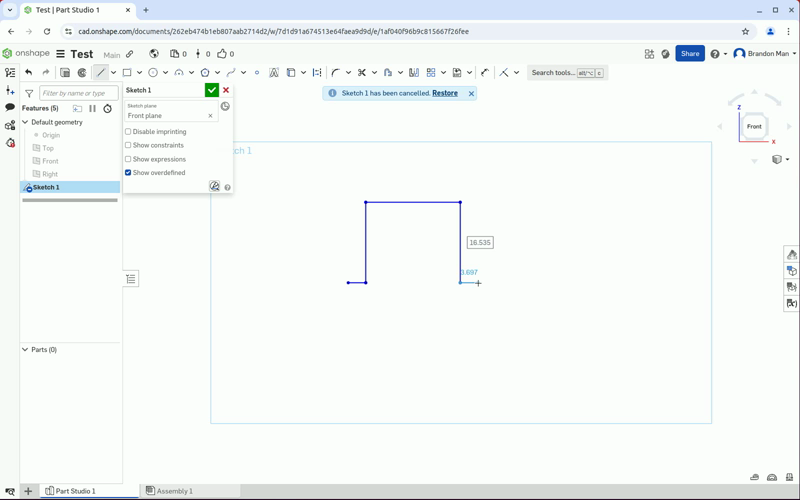
click(478, 282)
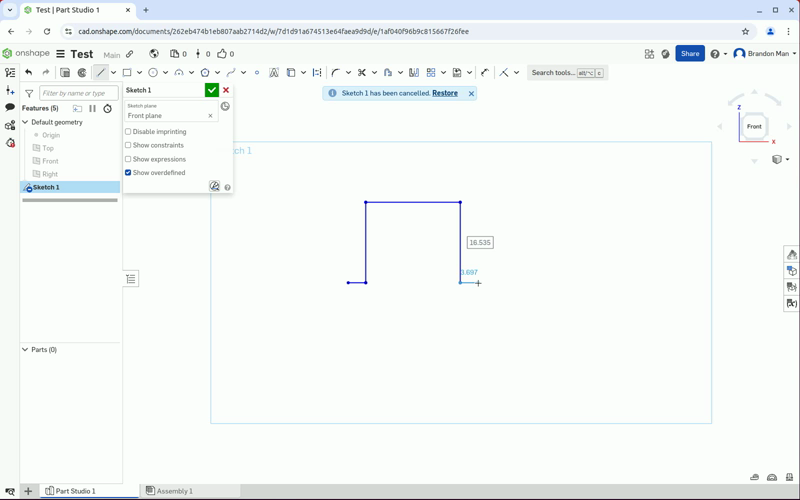
key_up(shift)
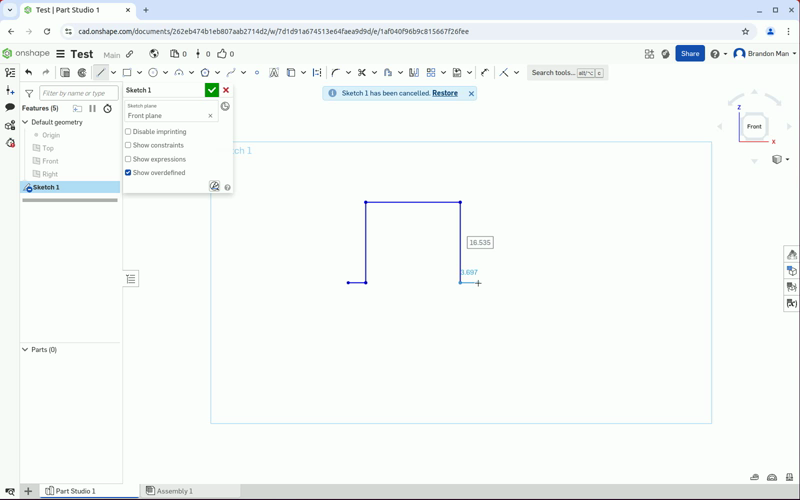
key_down(shift)
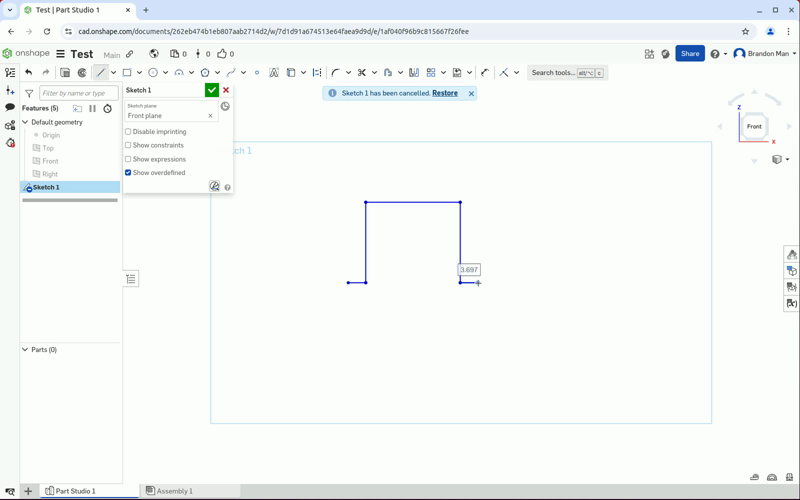
mouse_move(478, 195)
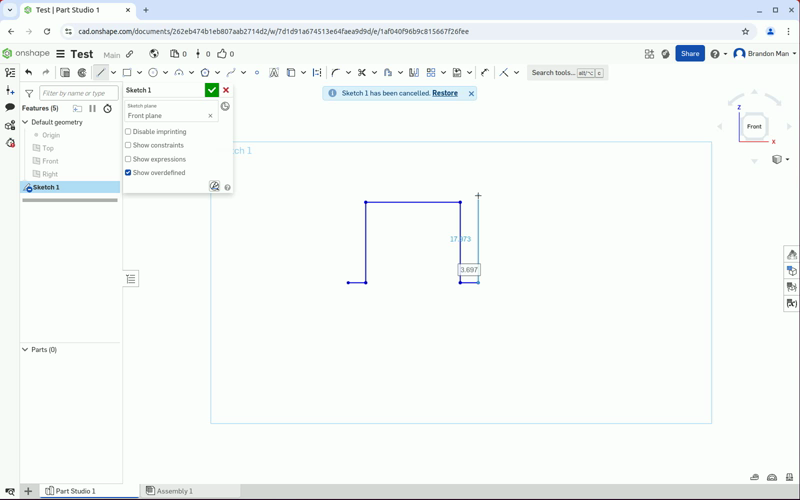
click(478, 195)
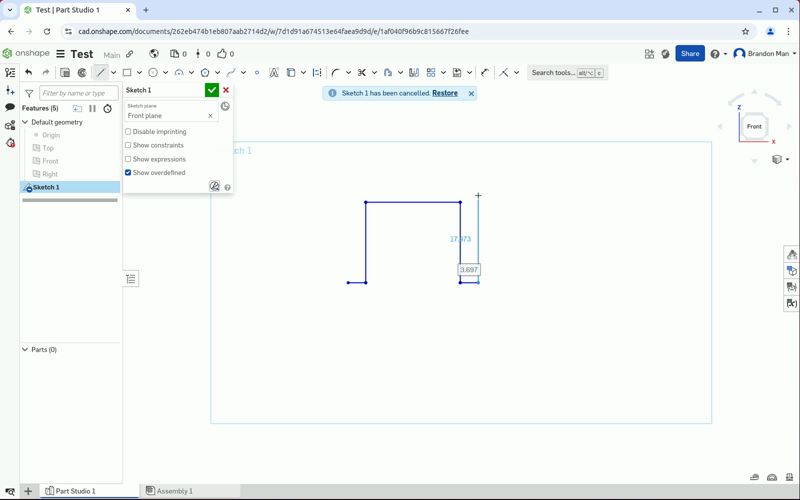
key_up(shift)
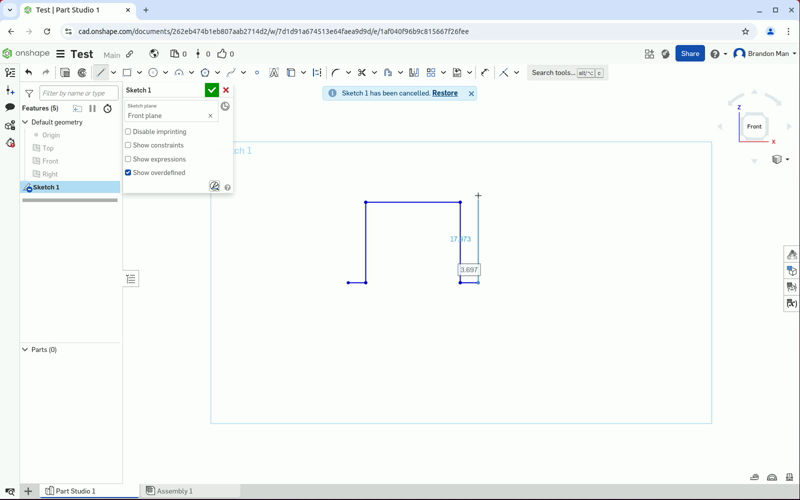
key_down(shift)
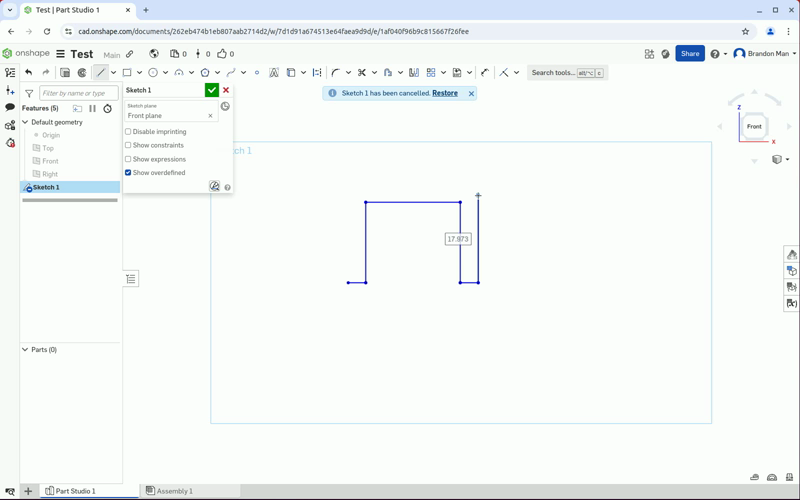
mouse_move(348, 195)
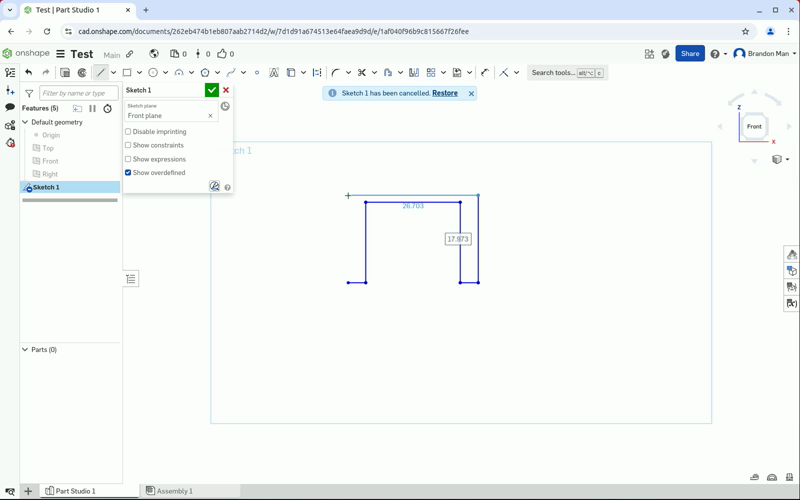
click(348, 195)
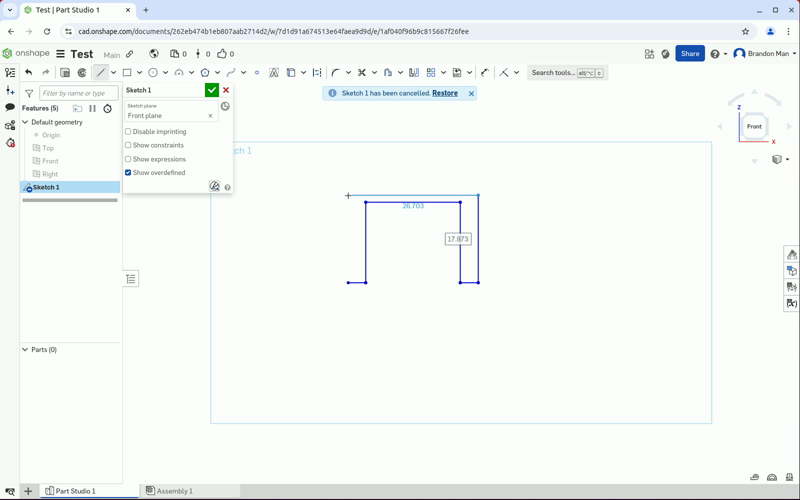
key_up(shift)
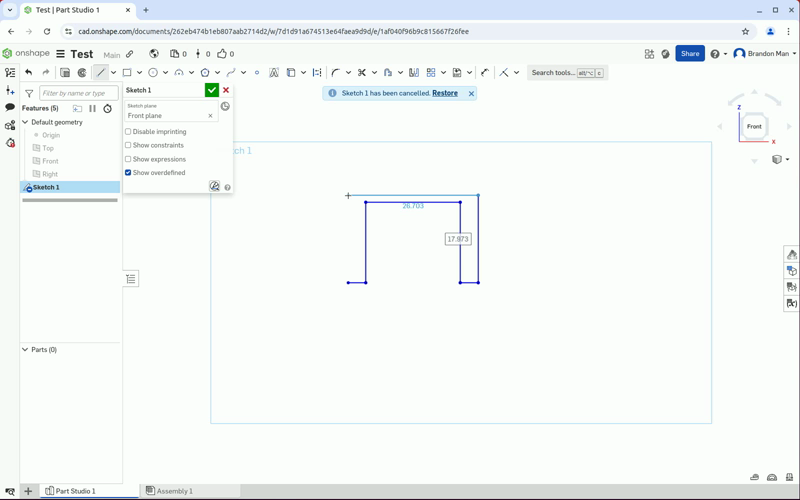
key_down(shift)
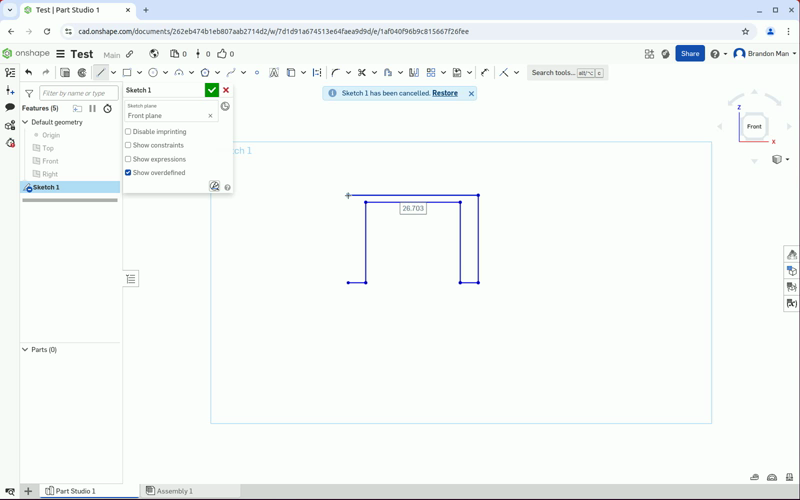
mouse_move(348, 282)
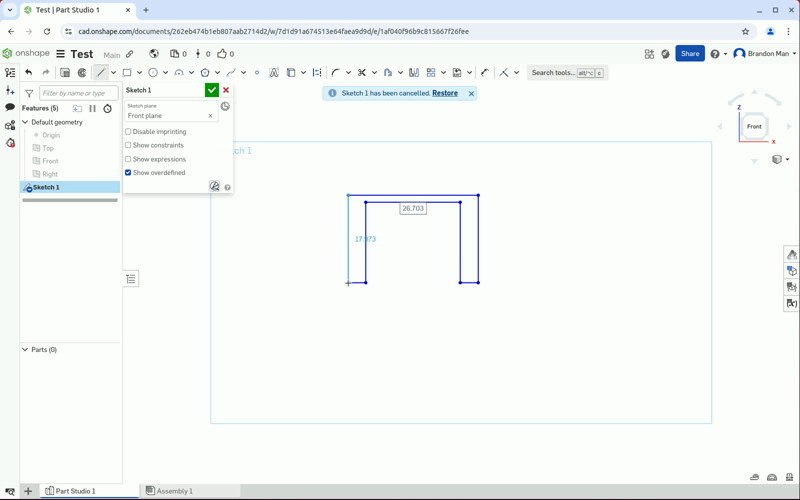
key_up(shift)
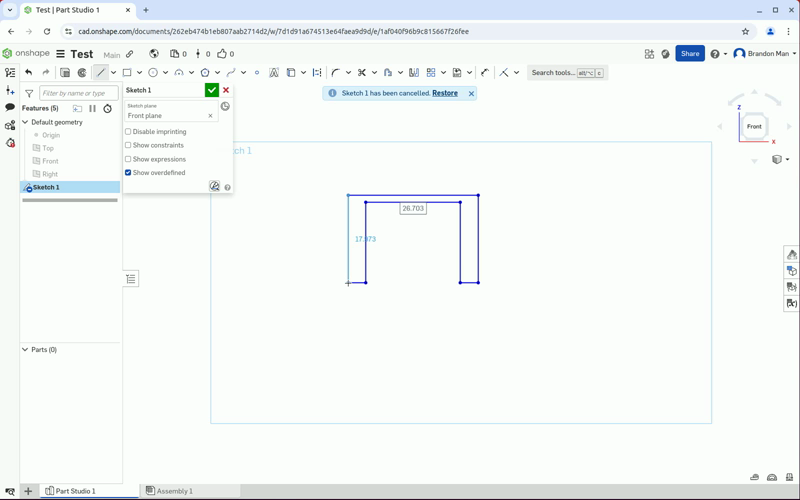
click(348, 282)
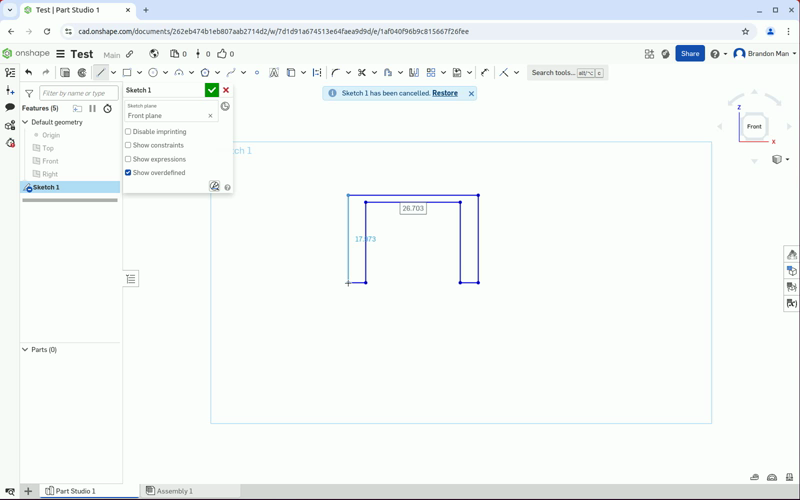
key(esc)
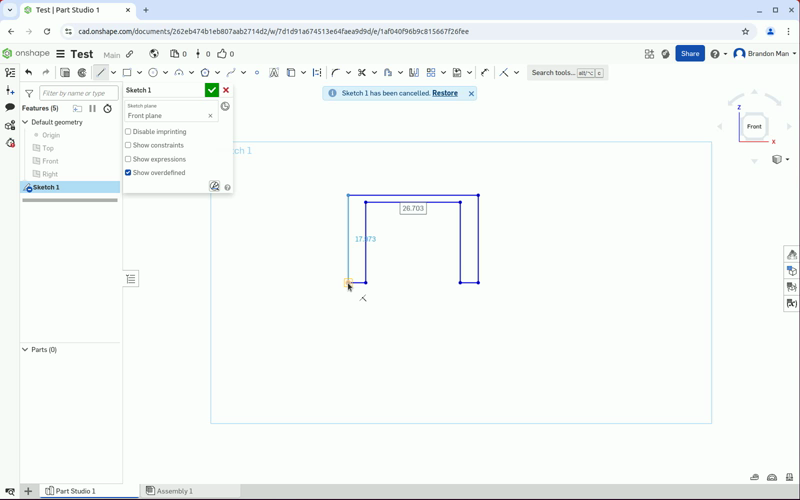
mouse_move(360, 230)
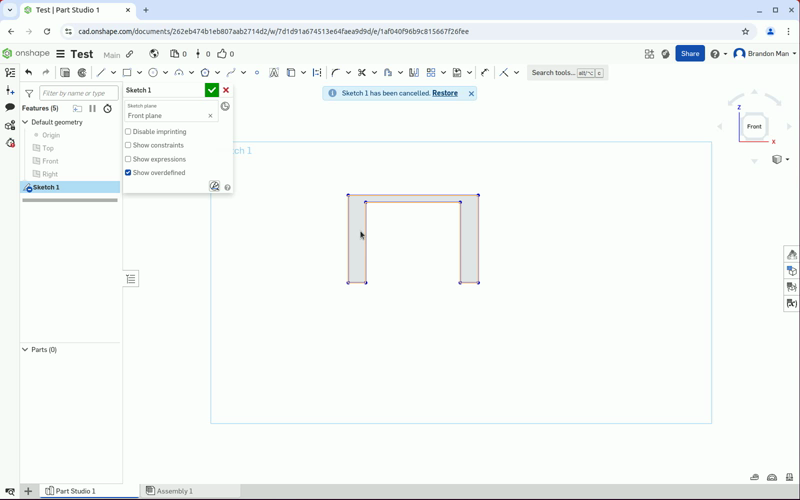
click(360, 230)
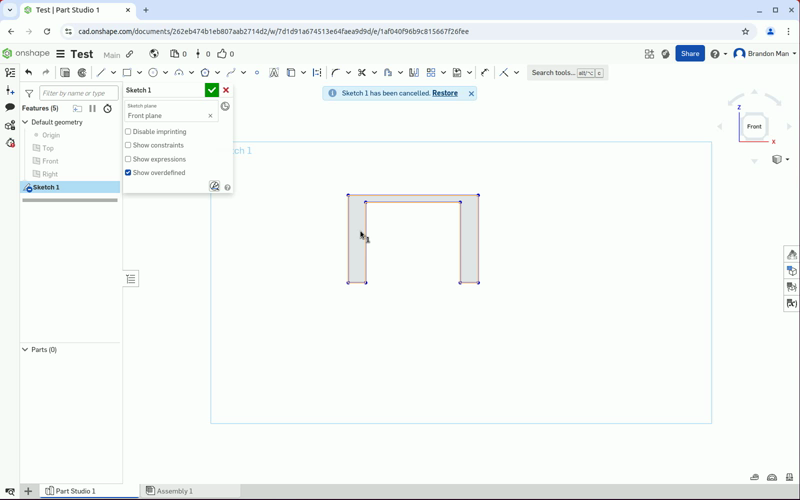
mouse_move(73, 352)
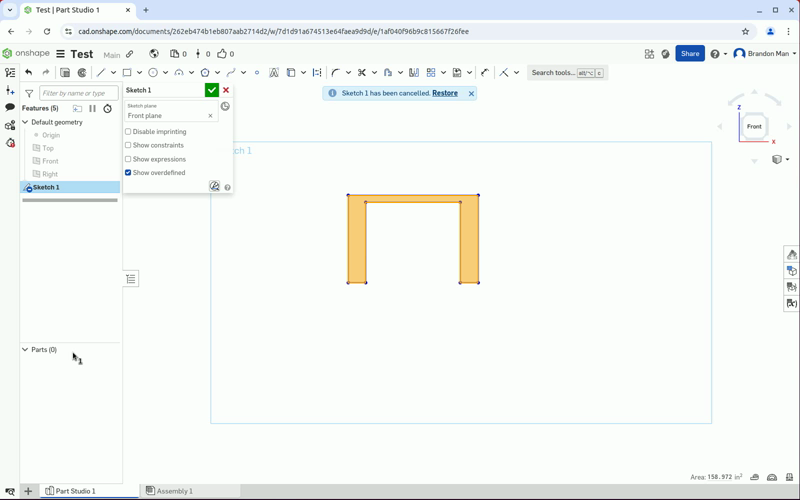
key(shift+y)
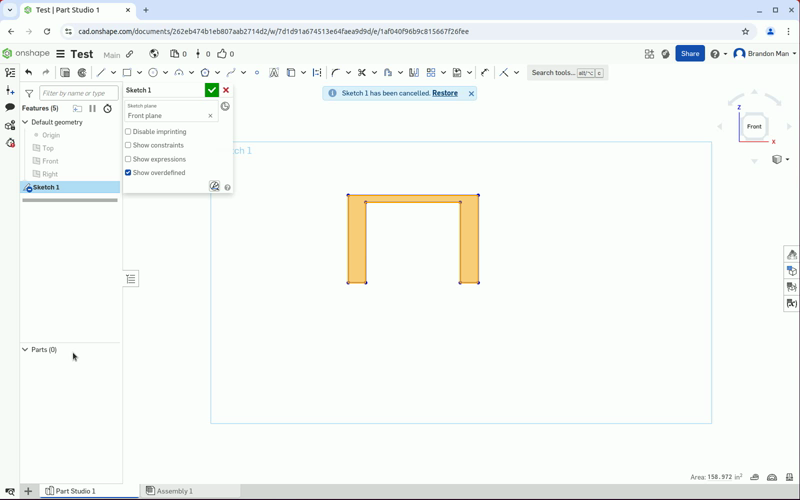
key(shift+e)
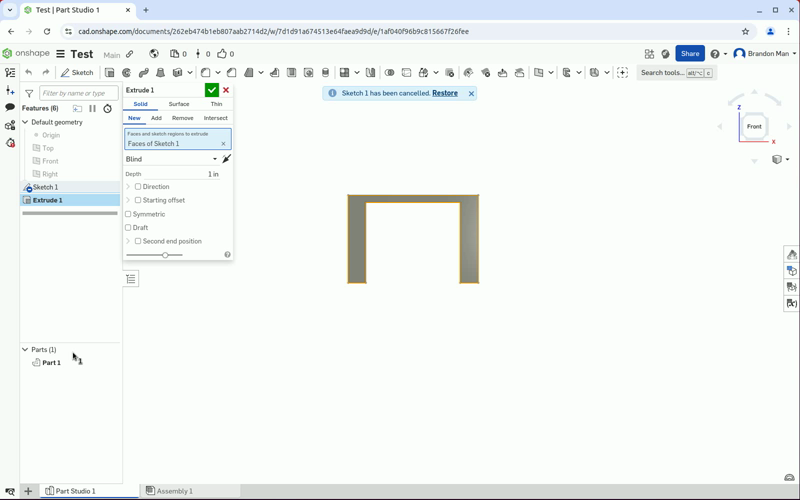
mouse_move(143, 106)
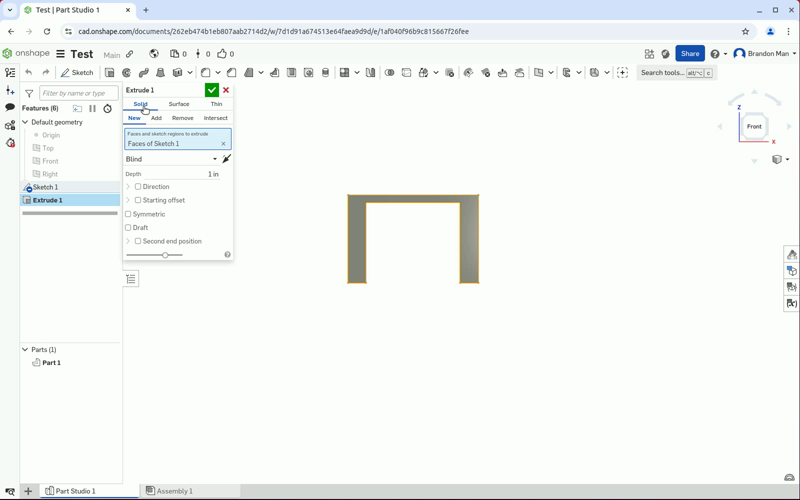
click(143, 106)
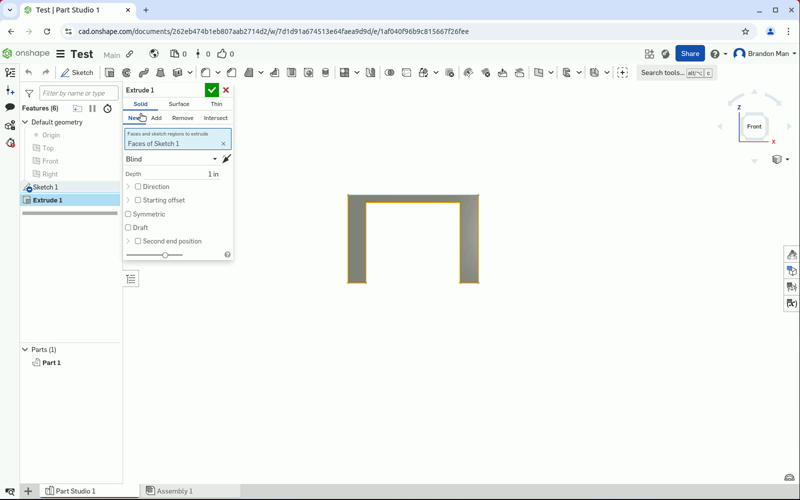
mouse_move(137, 120)
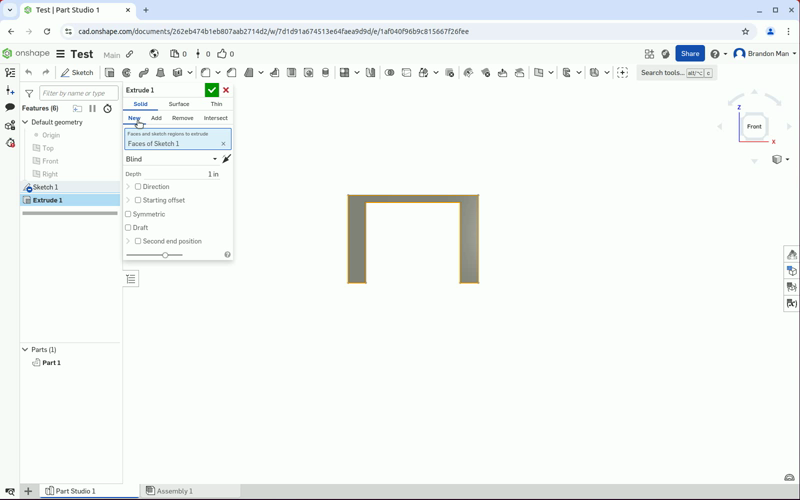
click(137, 120)
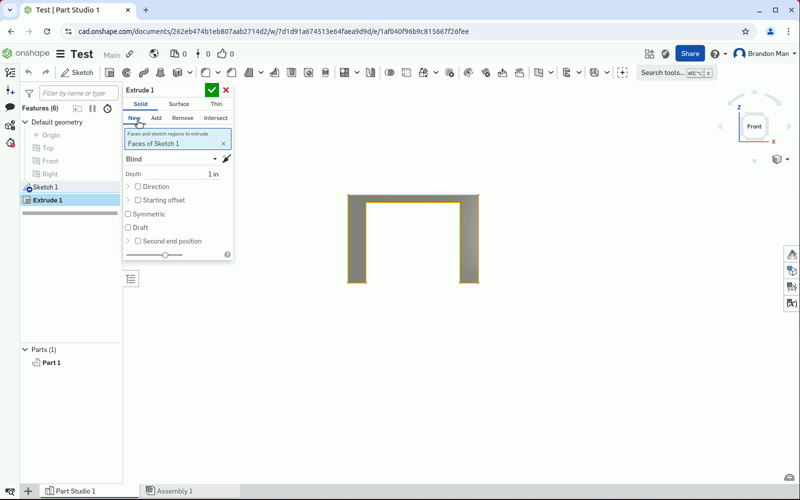
key(tab, 4)
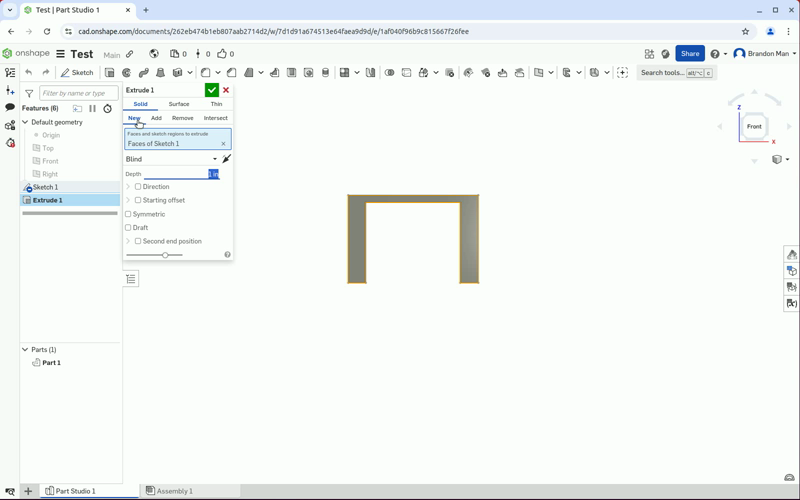
text(7.221)
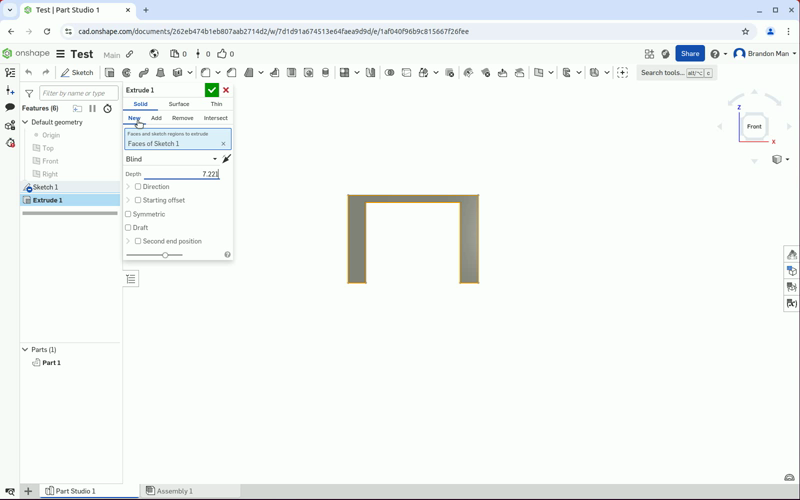
key(enter)
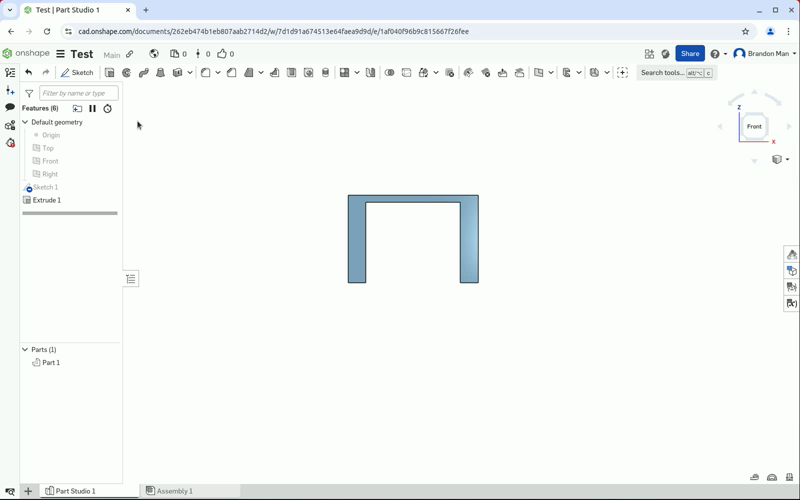
key(shift+h)
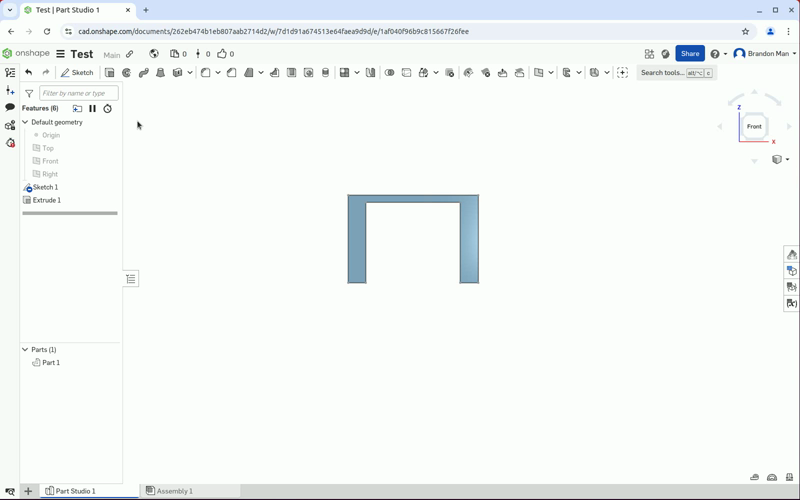
key(shift+h)
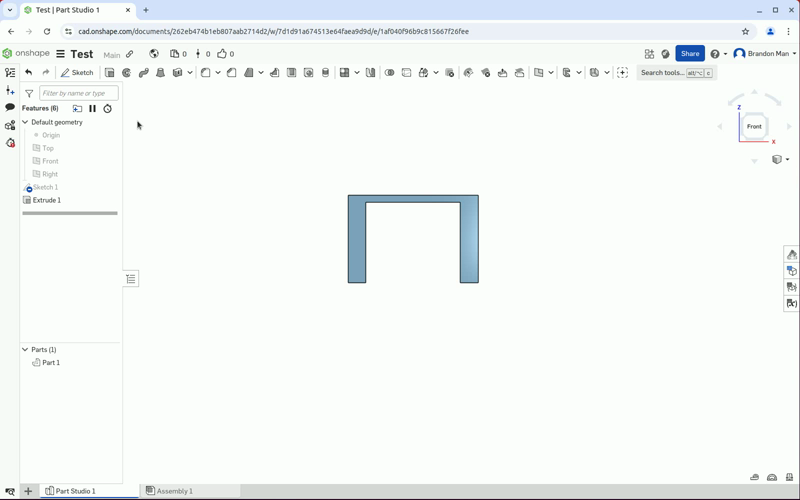
mouse_move(73, 189)
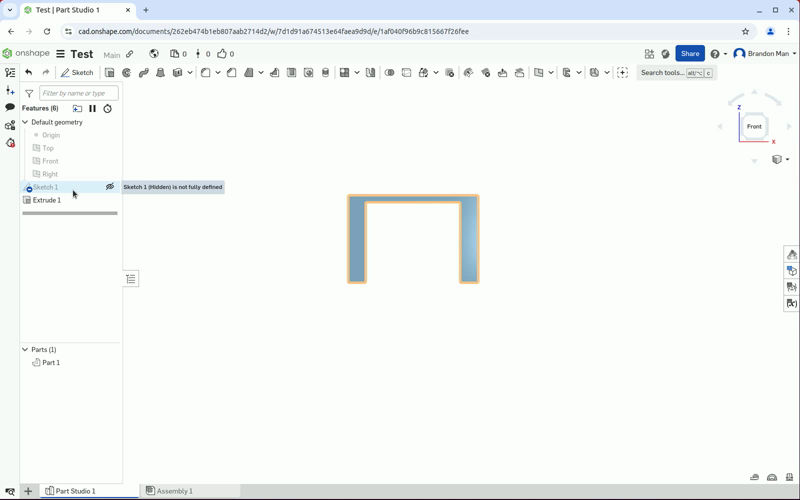
click(73, 189)
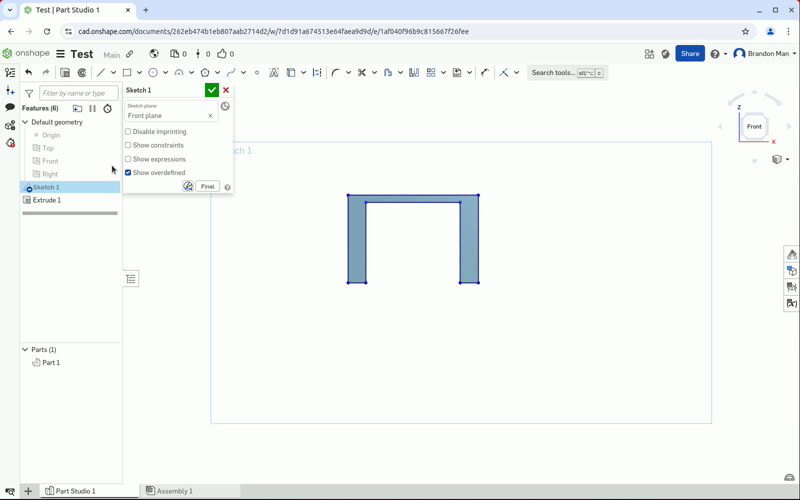
mouse_move(229, 92)
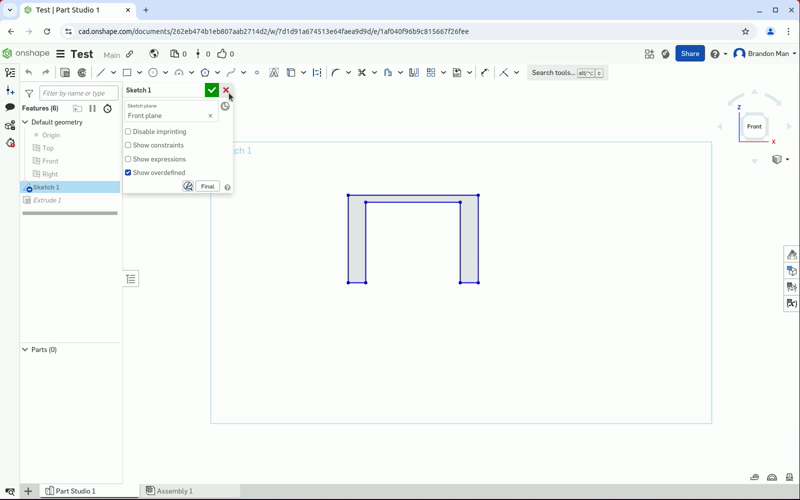
click(229, 92)
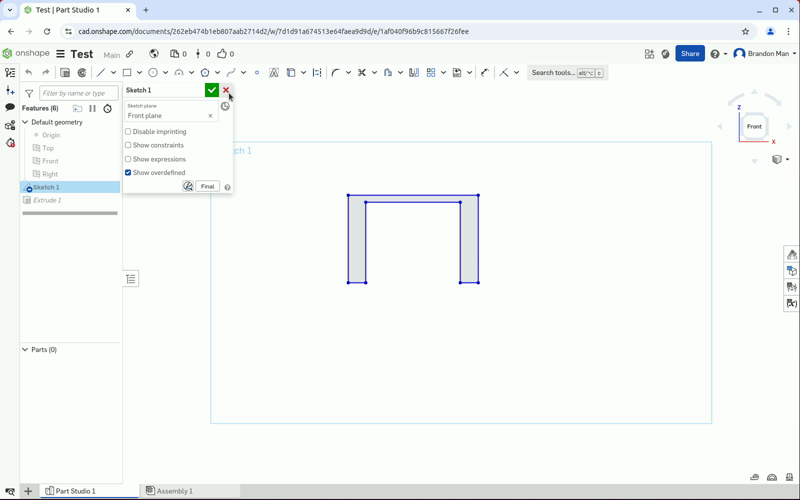
key(shift+s)
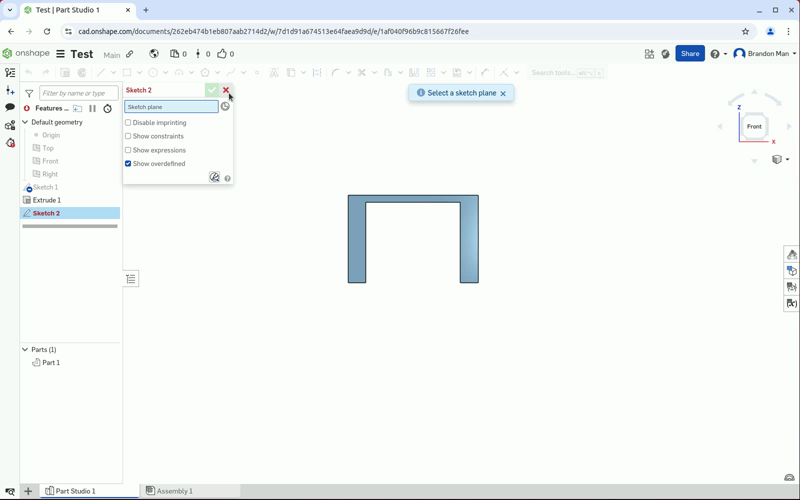
mouse_move(73, 163)
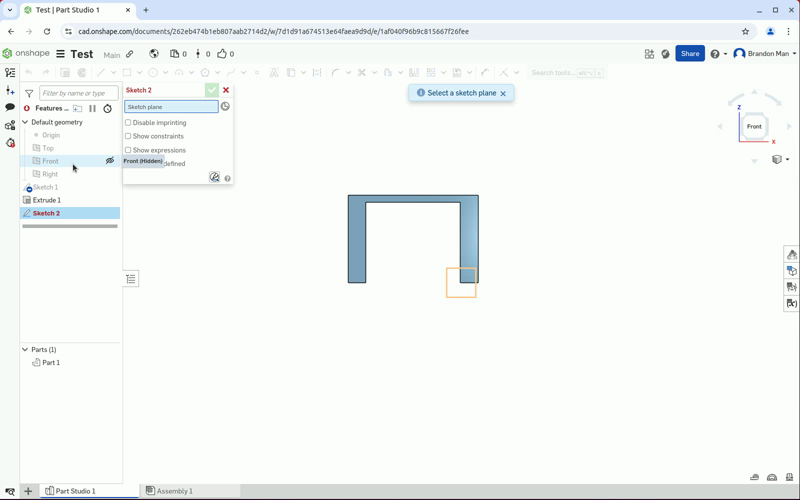
click(73, 163)
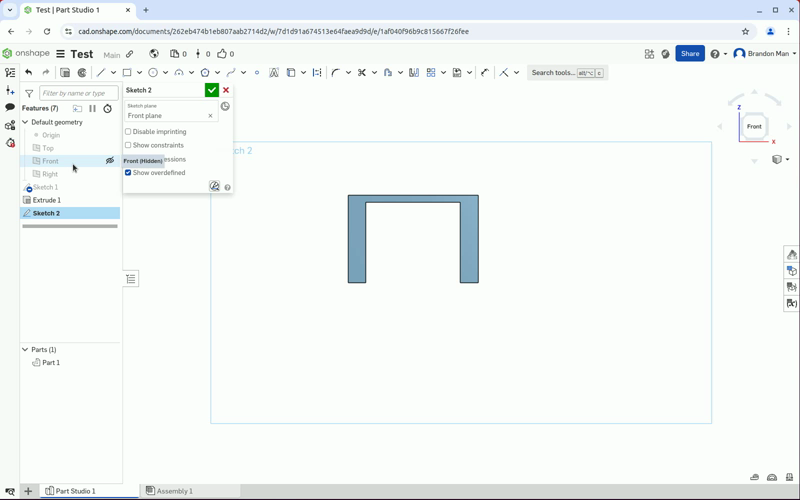
mouse_move(73, 352)
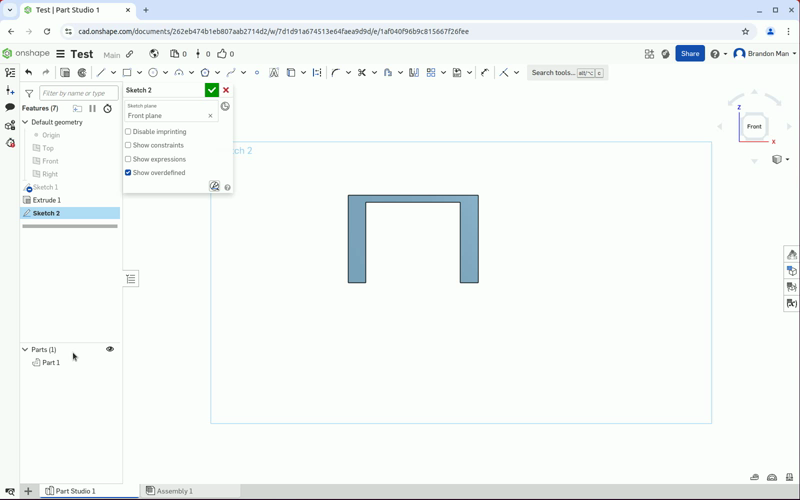
key(y)
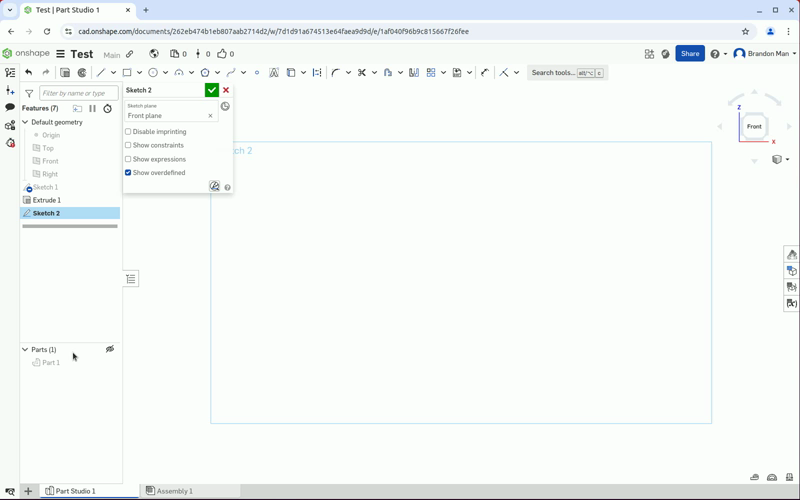
key(l)
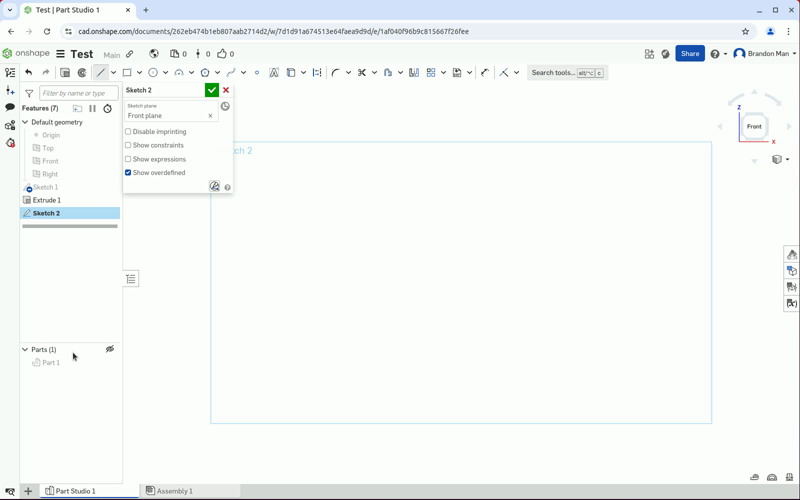
key_down(shift)
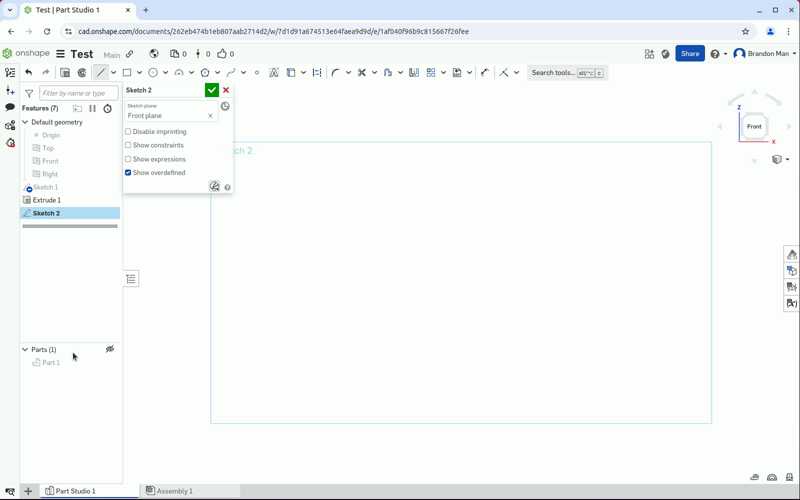
mouse_move(348, 282)
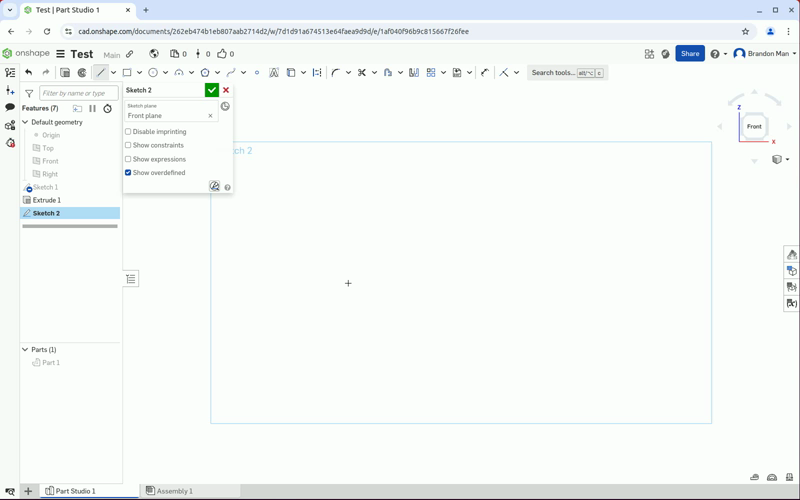
click(348, 282)
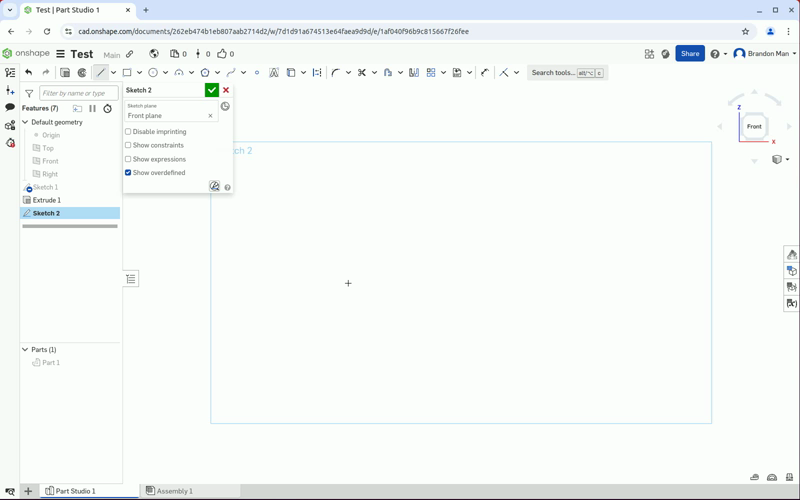
key_up(shift)
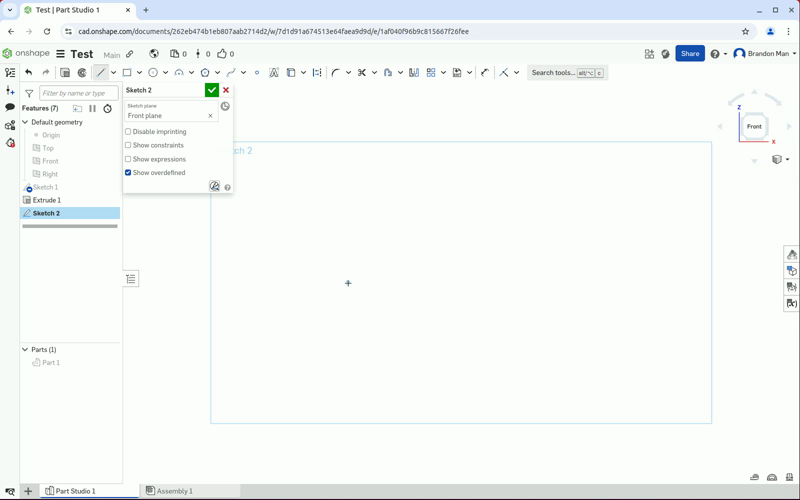
key_down(shift)
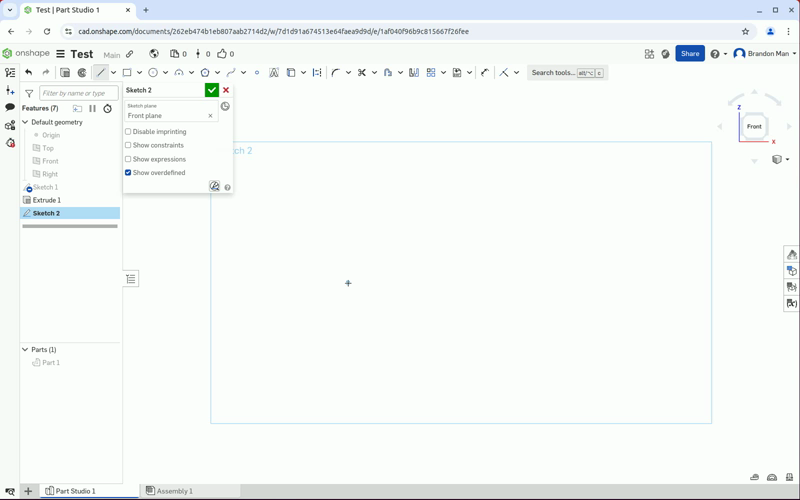
mouse_move(478, 282)
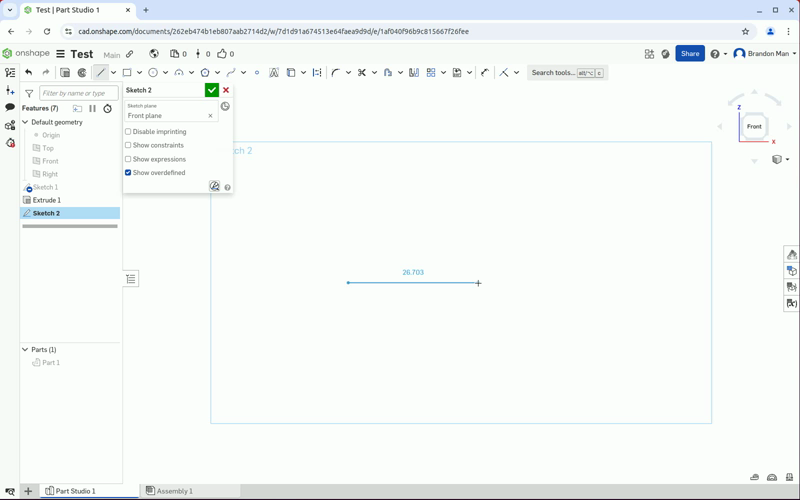
click(478, 282)
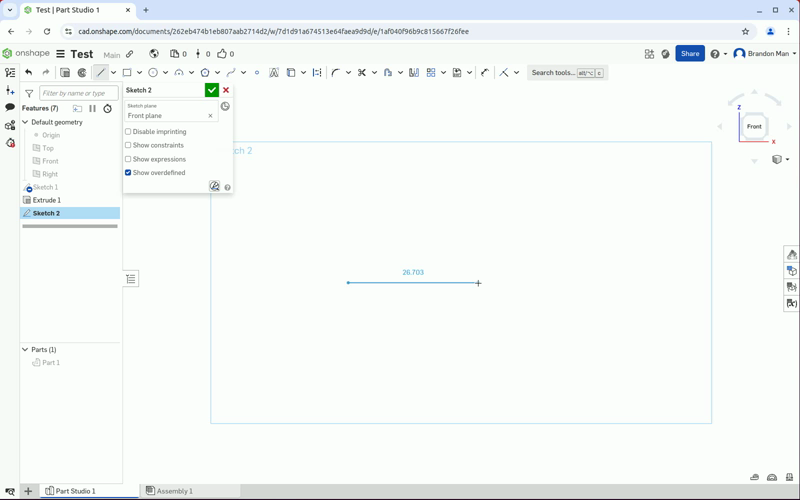
key_up(shift)
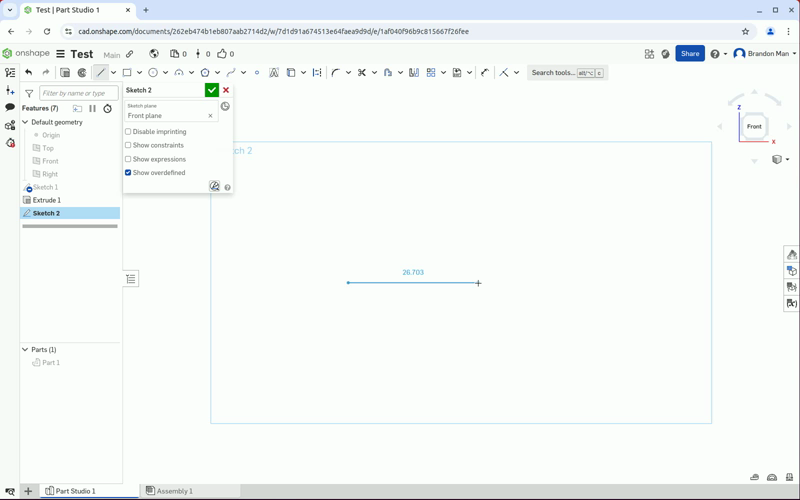
key_down(shift)
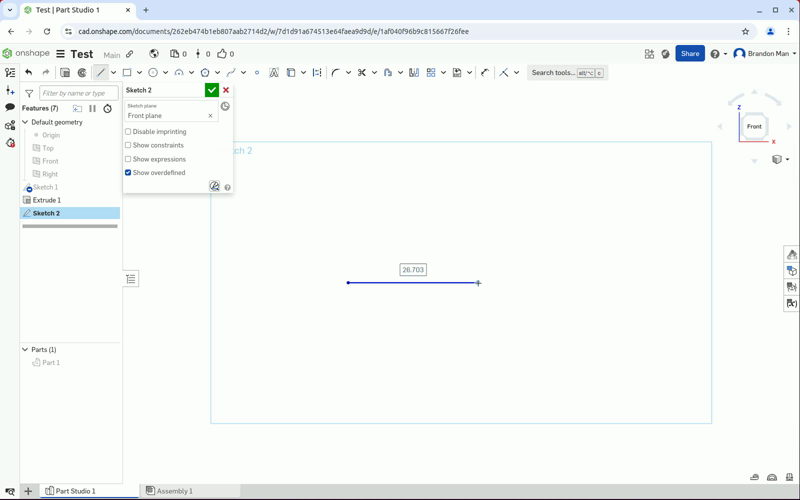
mouse_move(478, 195)
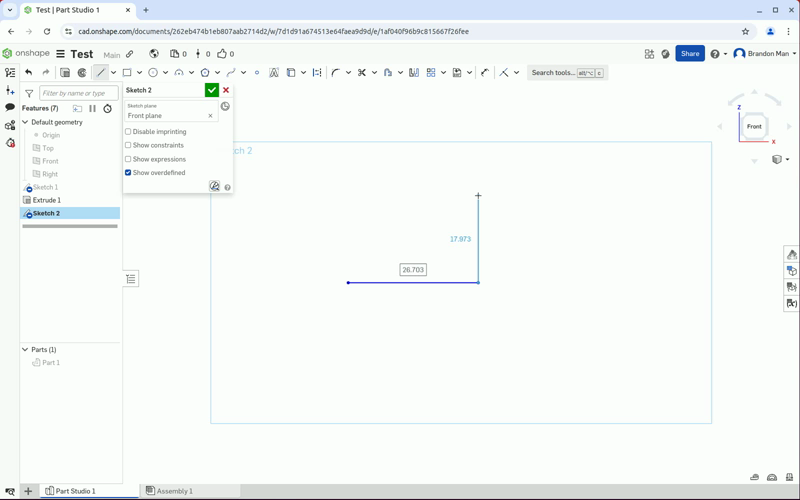
click(478, 195)
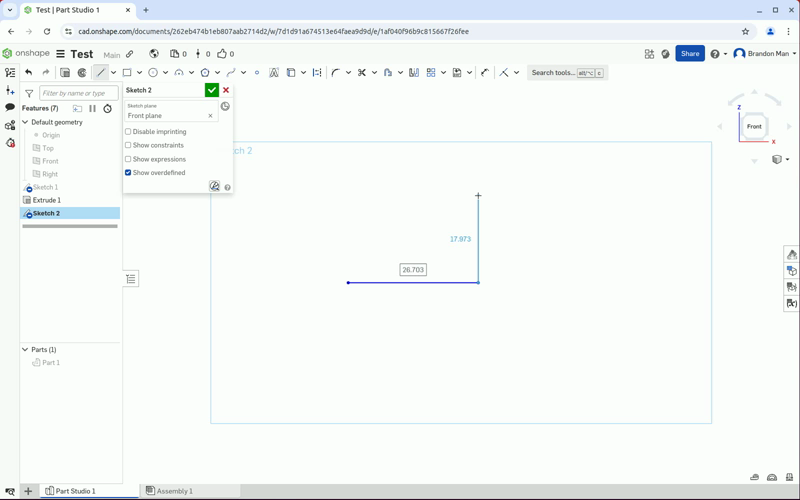
key_up(shift)
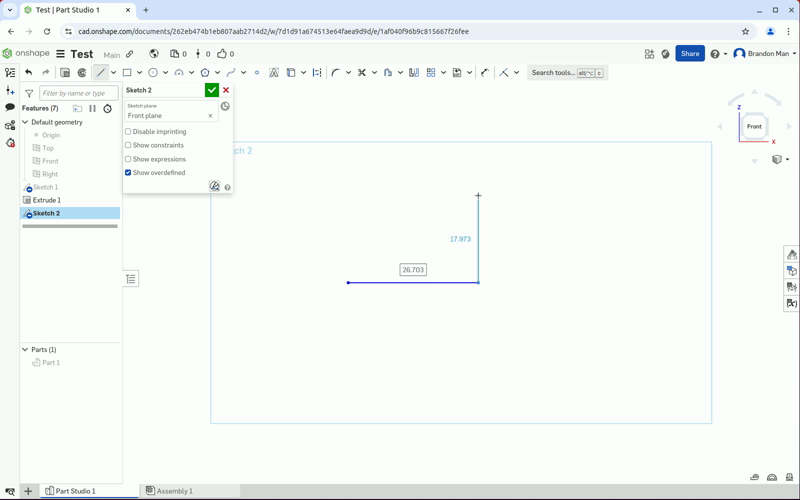
key_down(shift)
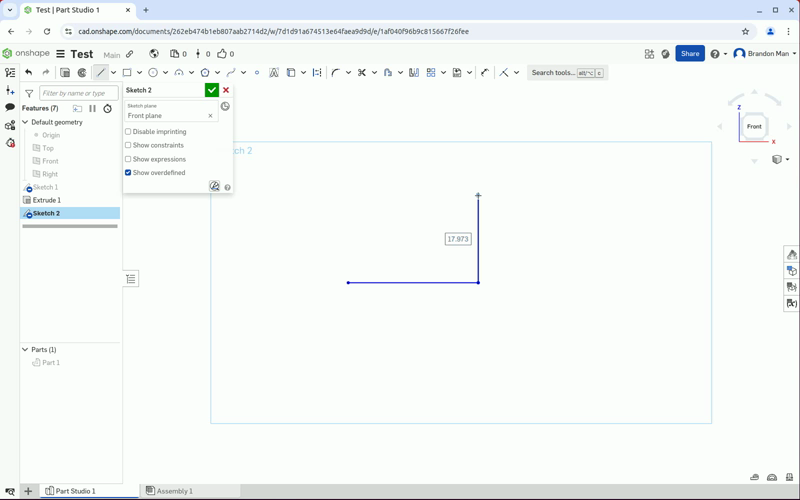
mouse_move(348, 195)
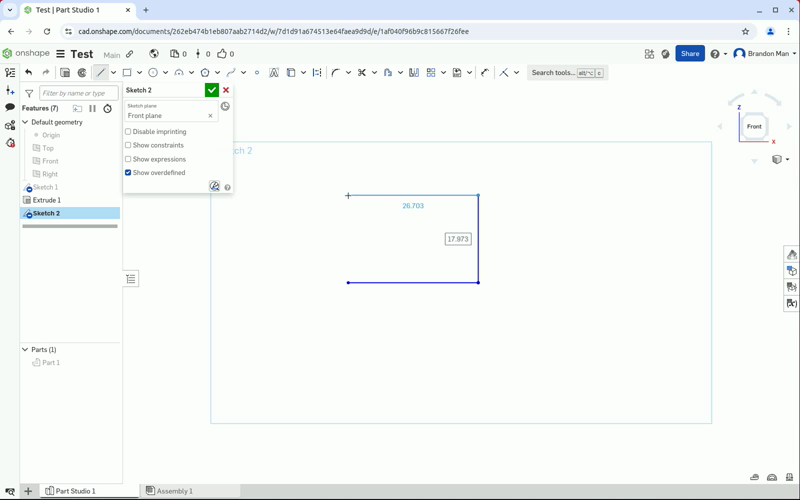
click(348, 195)
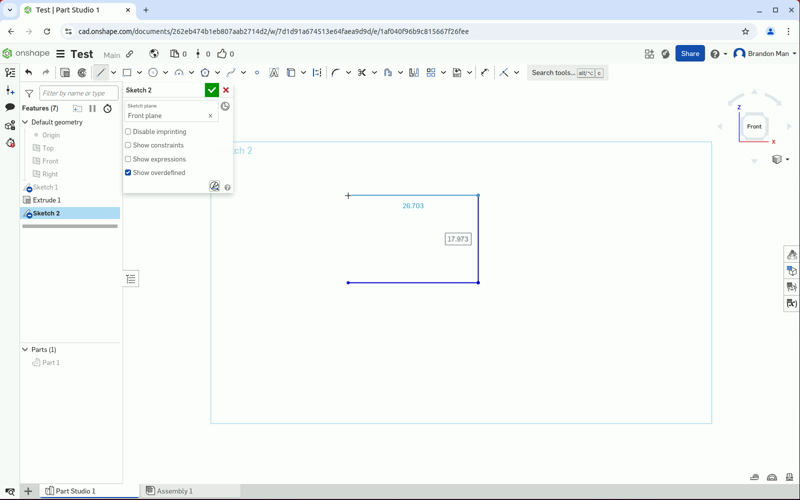
key_up(shift)
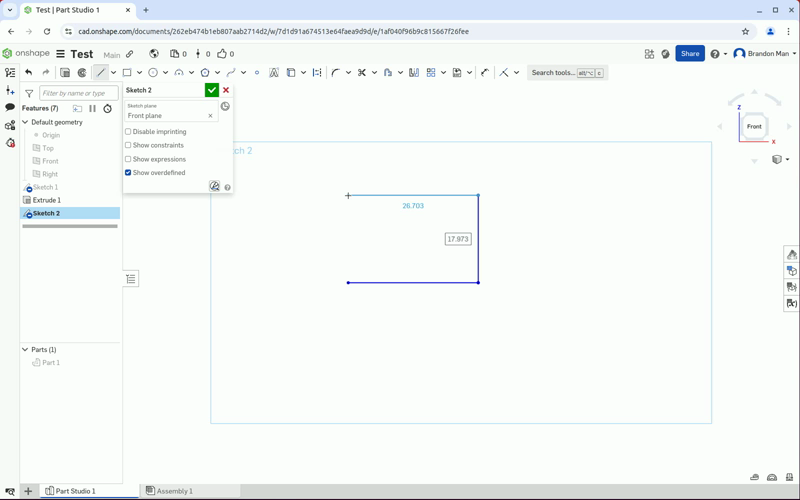
key_down(shift)
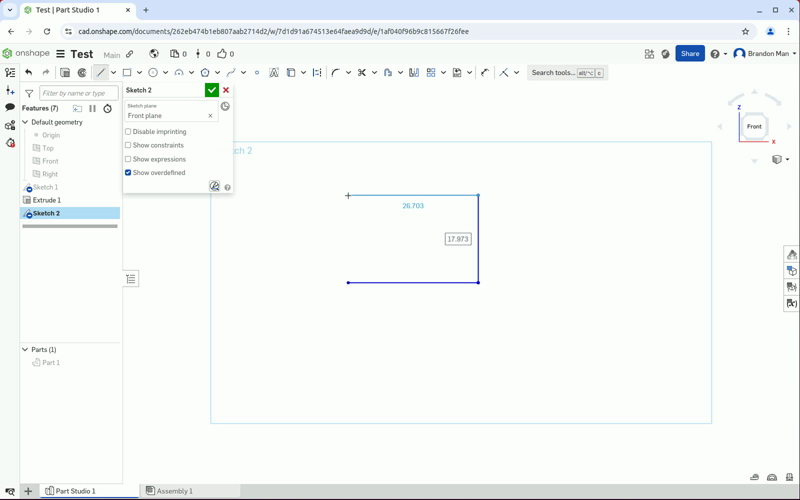
mouse_move(348, 282)
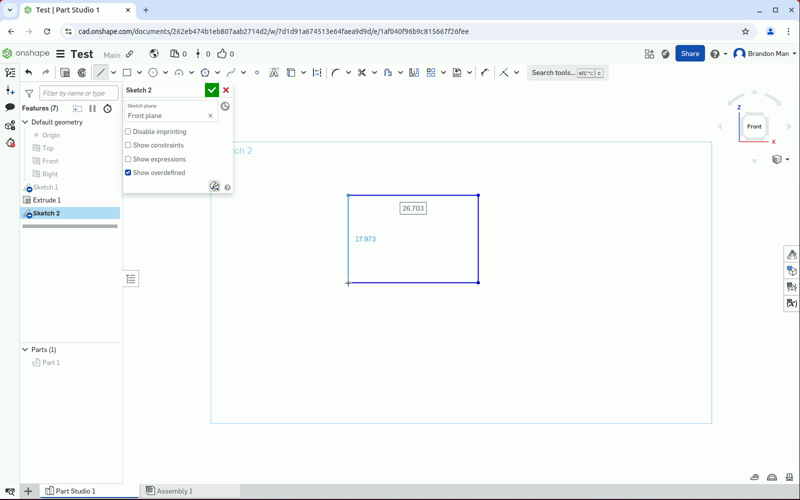
key_up(shift)
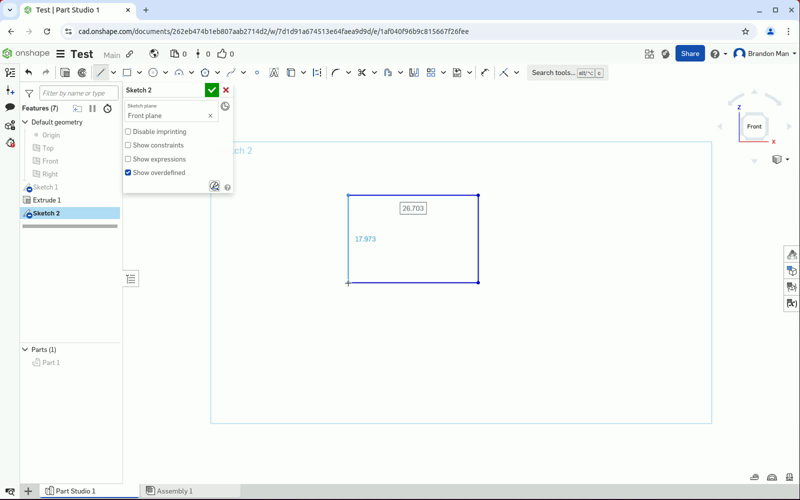
click(348, 282)
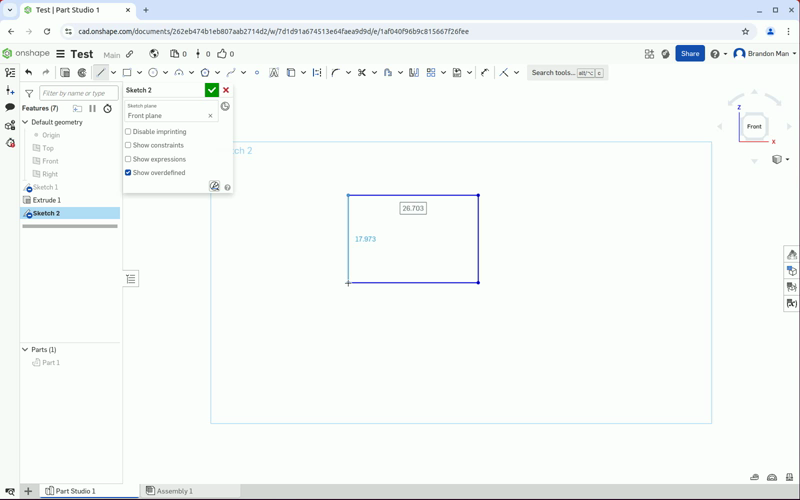
key(esc)
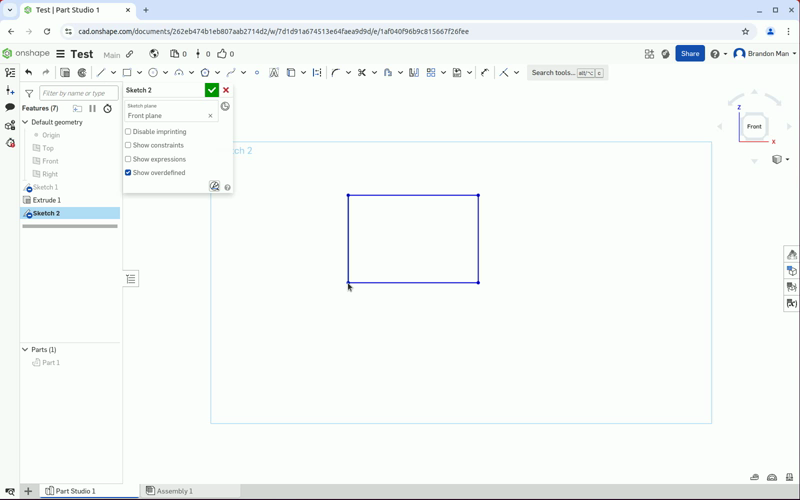
mouse_move(467, 206)
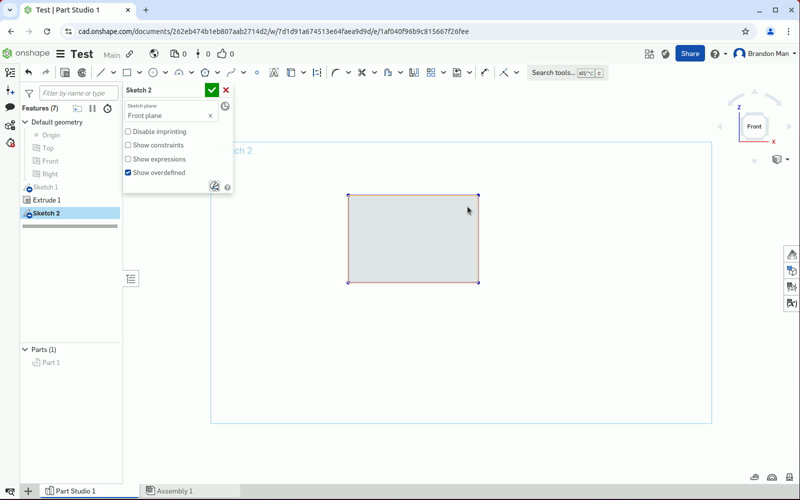
click(467, 206)
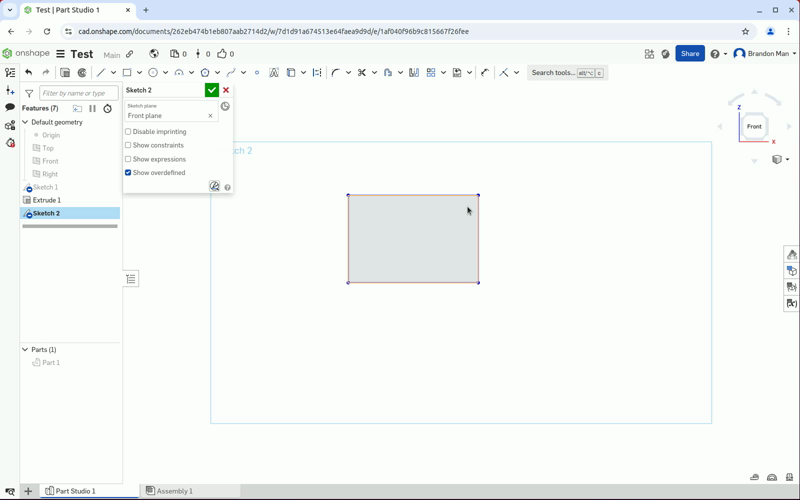
mouse_move(73, 352)
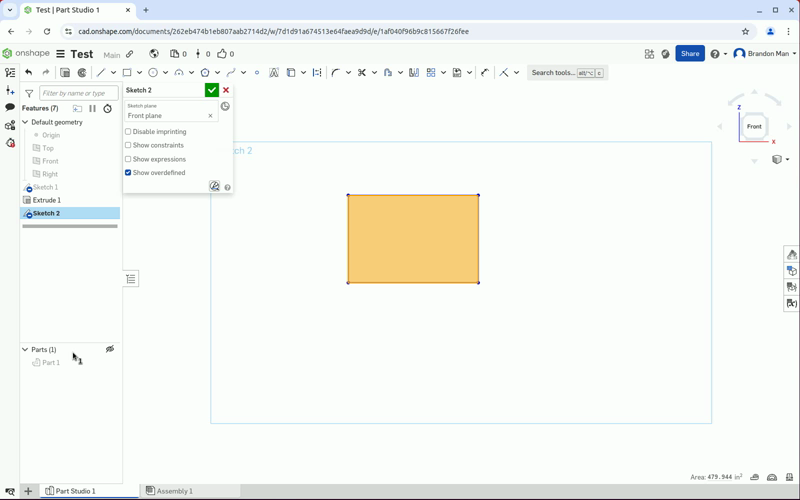
key(shift+y)
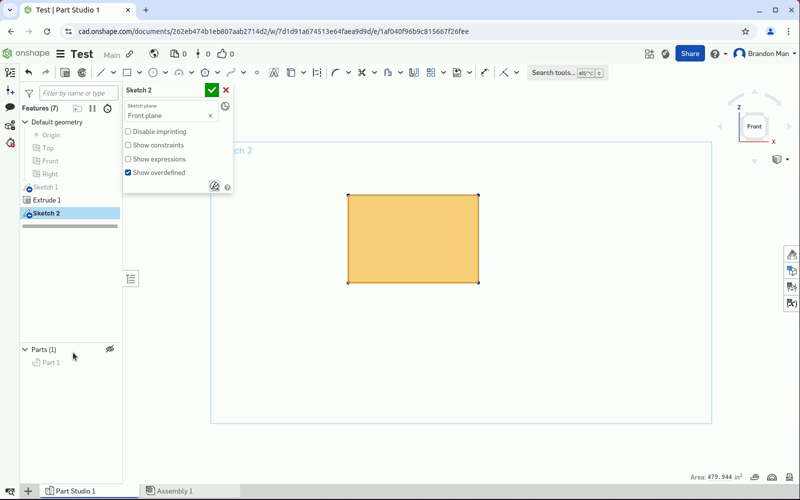
key(shift+e)
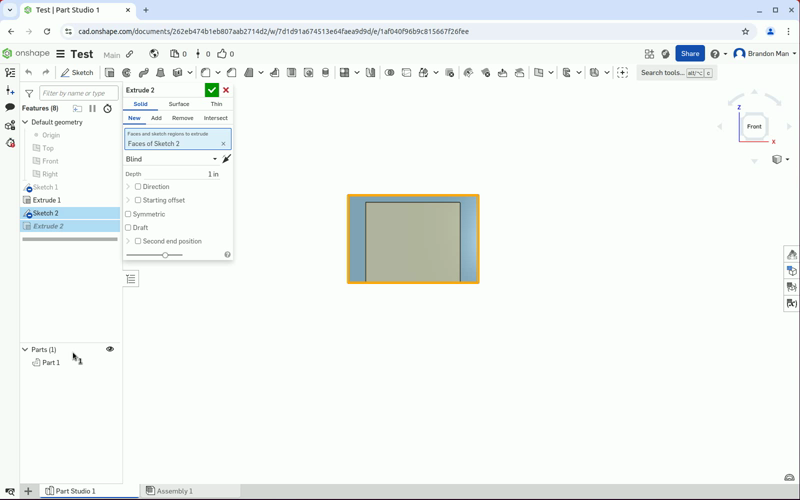
mouse_move(143, 106)
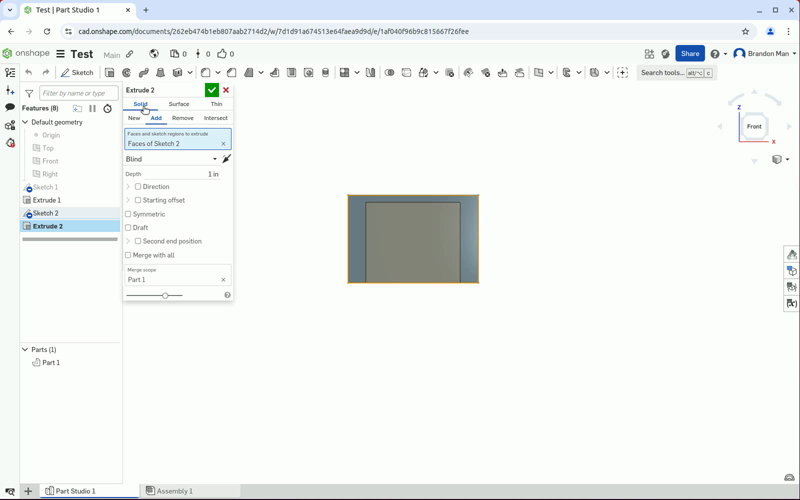
click(143, 106)
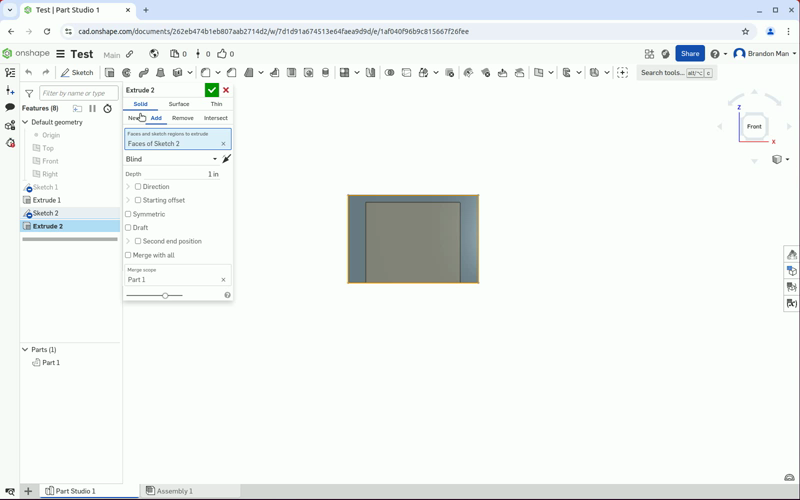
mouse_move(137, 120)
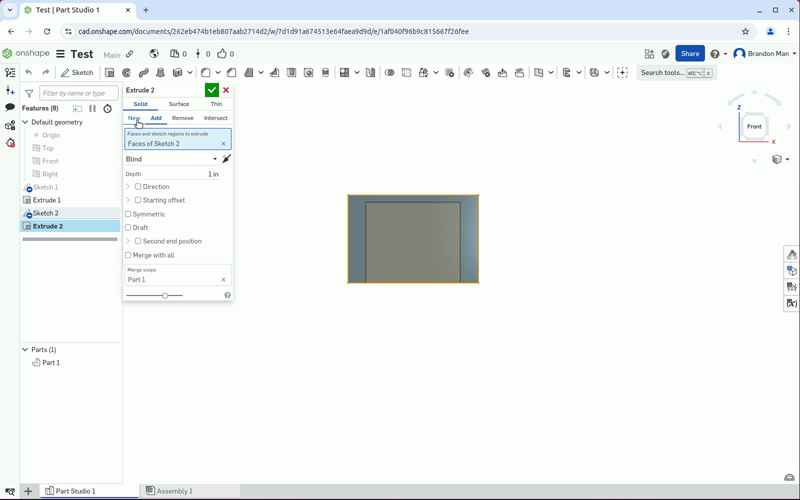
click(137, 120)
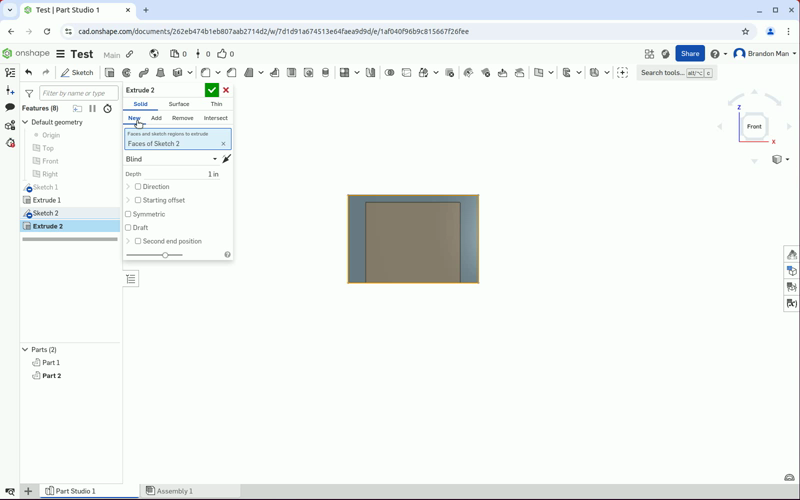
key(tab, 4)
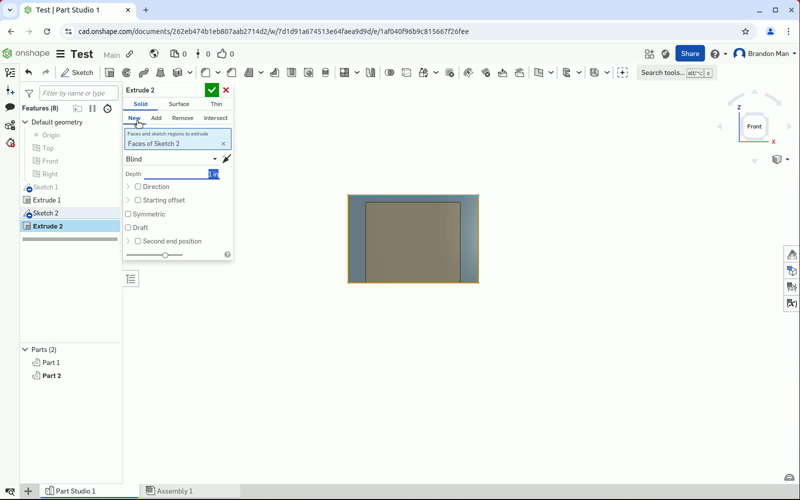
text(8.666)
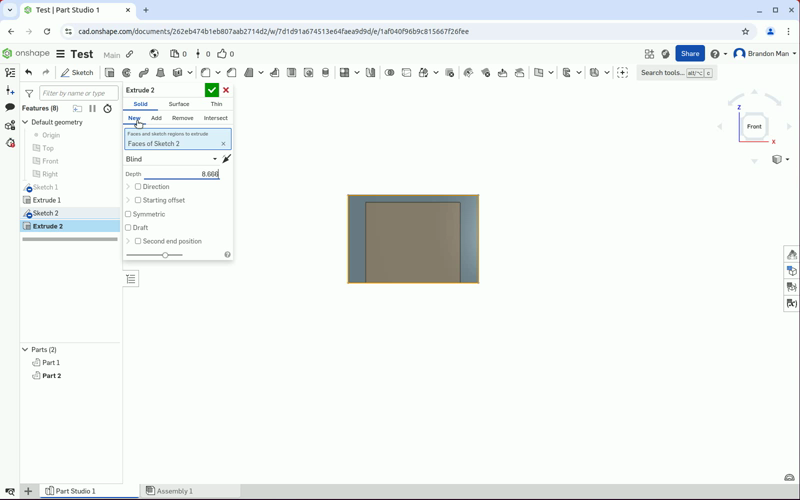
key(tab, 3)
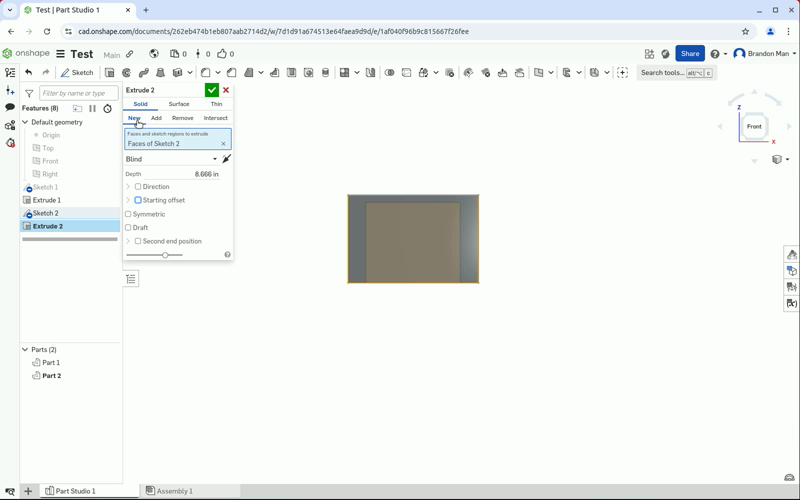
key(tab, 2)
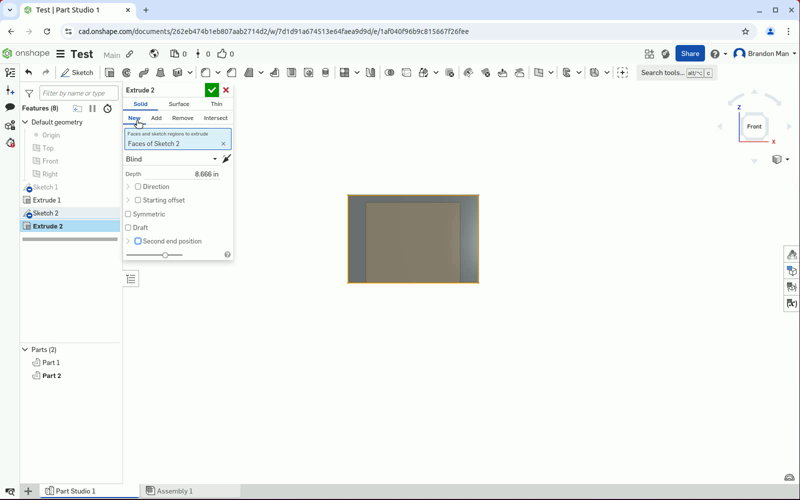
key(space)
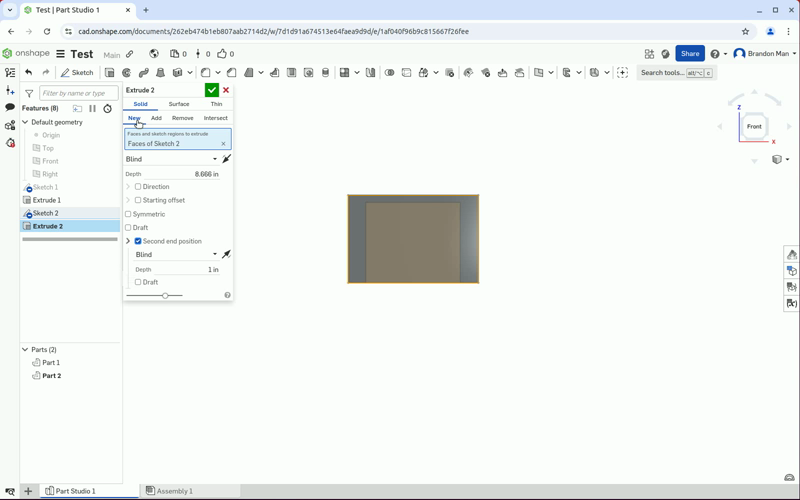
key(tab, 3)
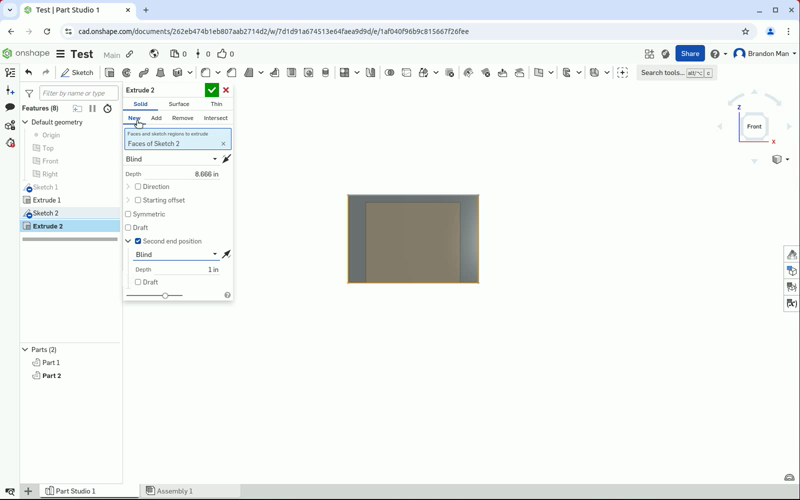
text(7.221)
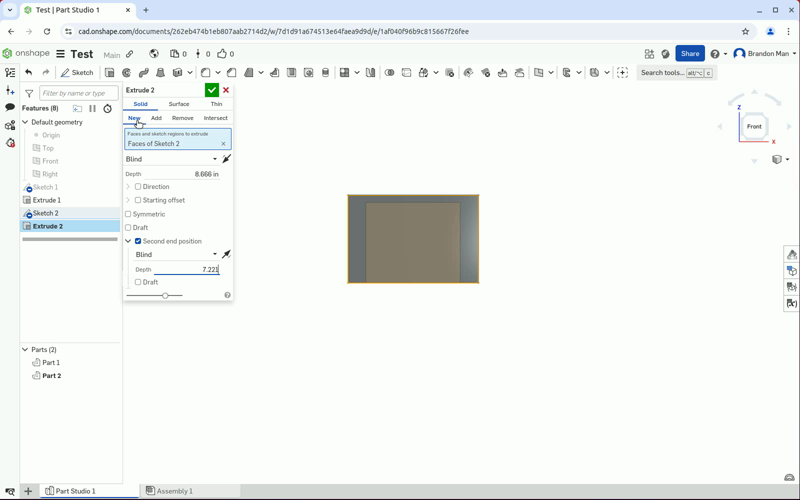
key(enter)
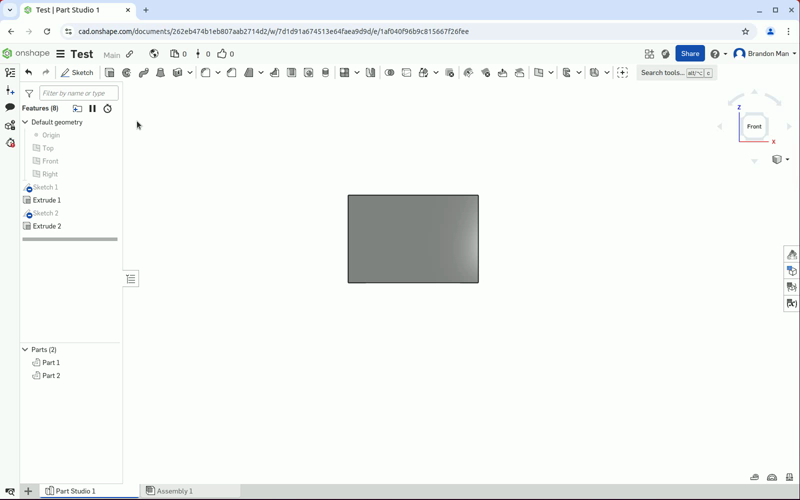
key(shift+h)
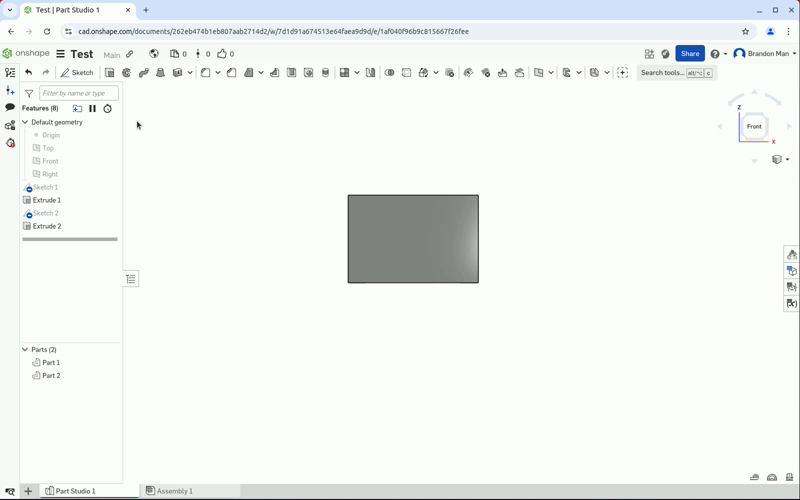
key(shift+h)
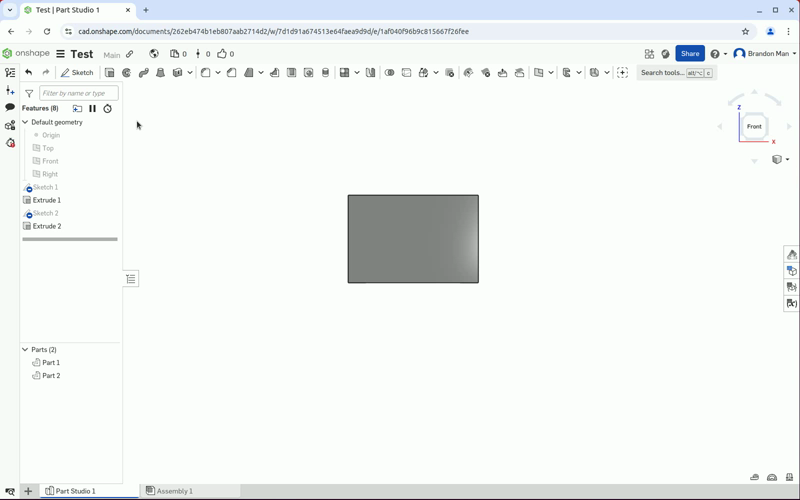
mouse_move(73, 189)
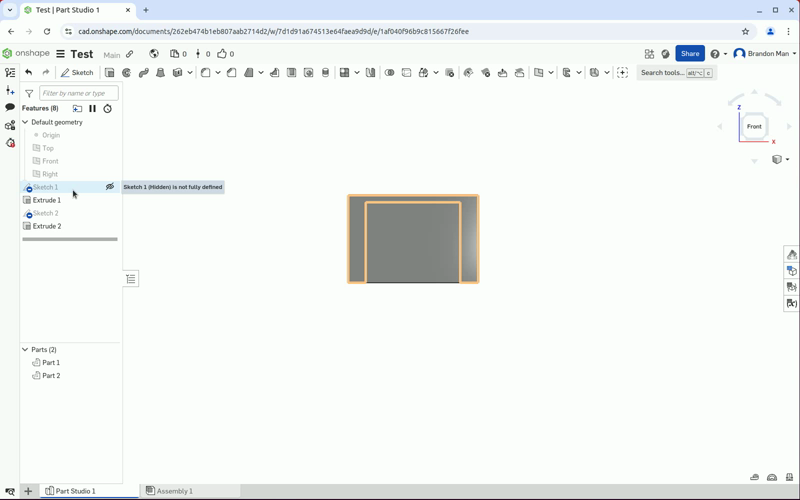
click(73, 189)
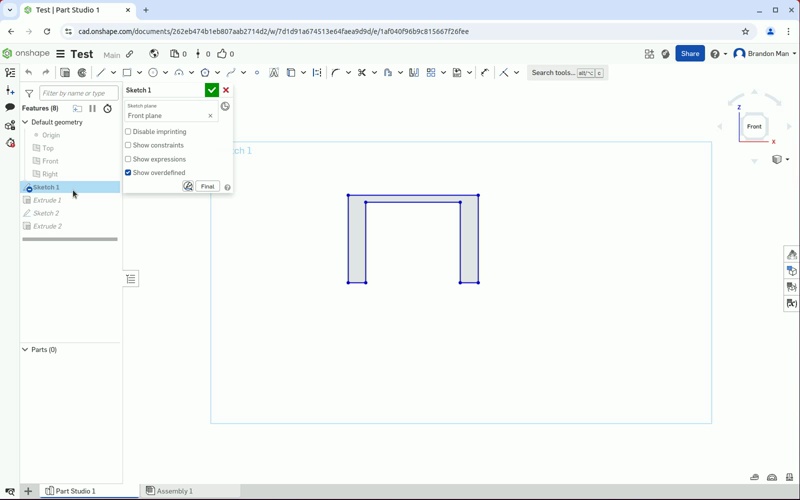
mouse_move(229, 92)
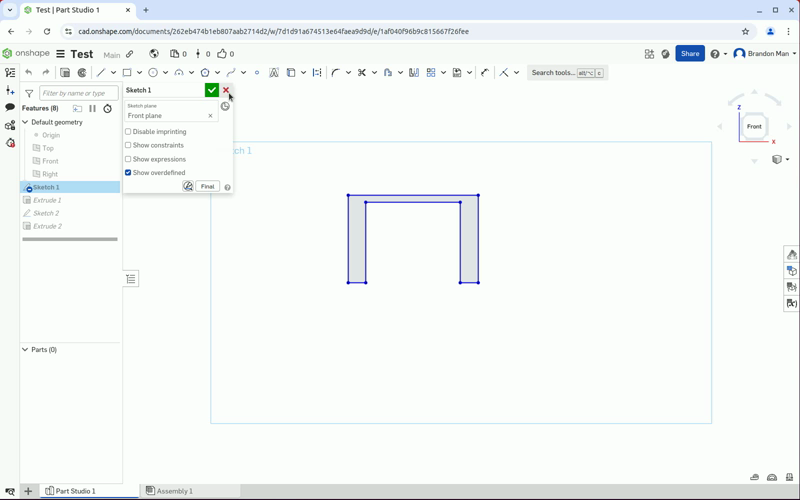
click(229, 92)
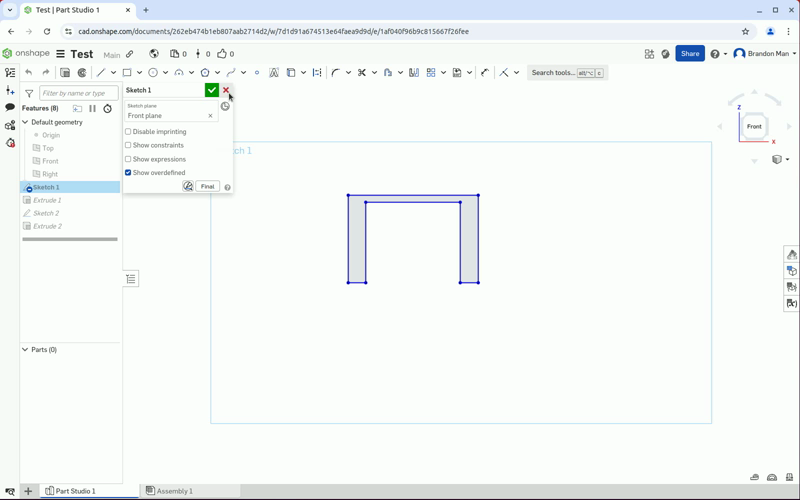
key(shift+s)
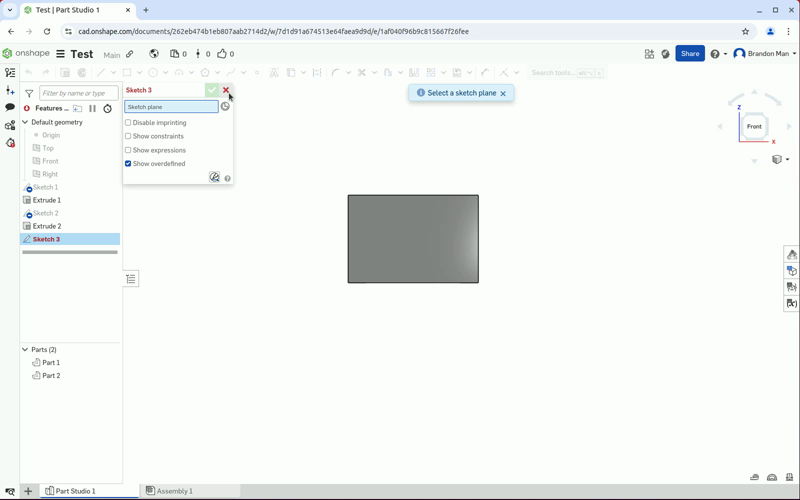
mouse_move(73, 163)
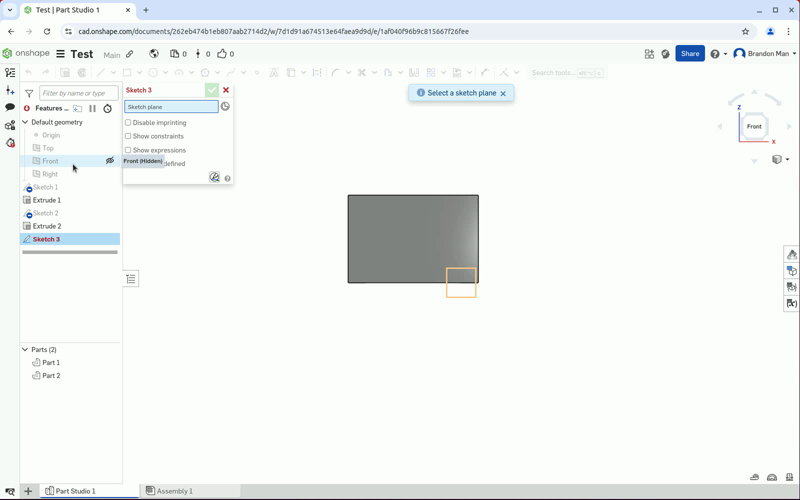
click(73, 163)
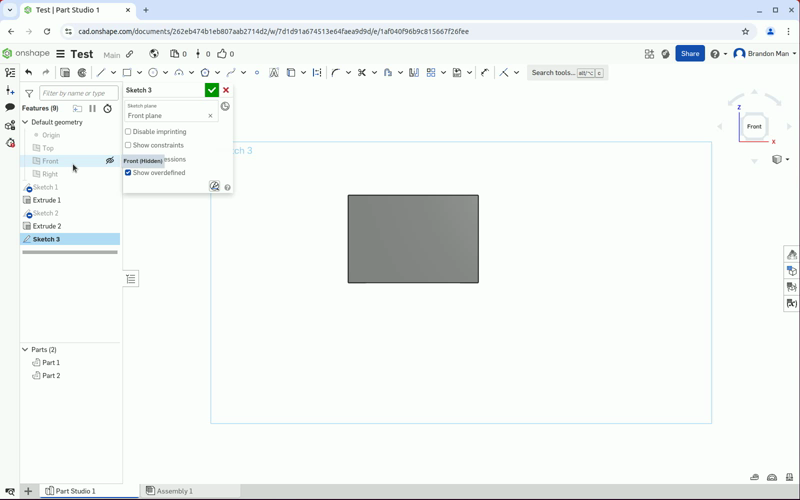
mouse_move(73, 352)
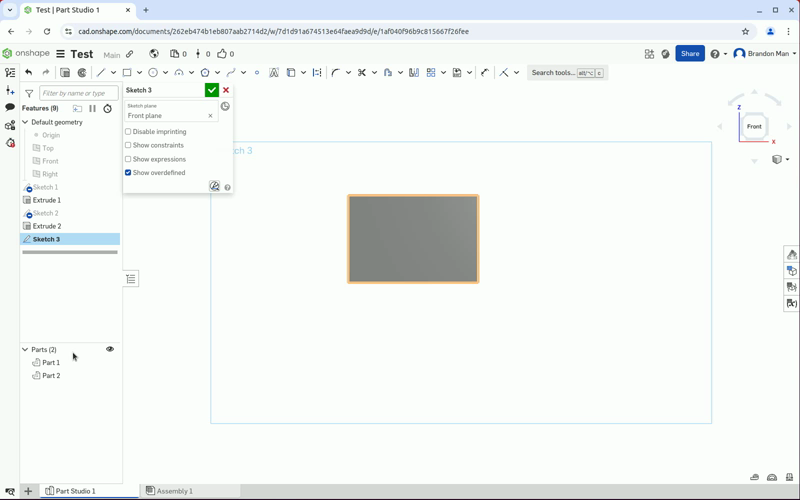
key(y)
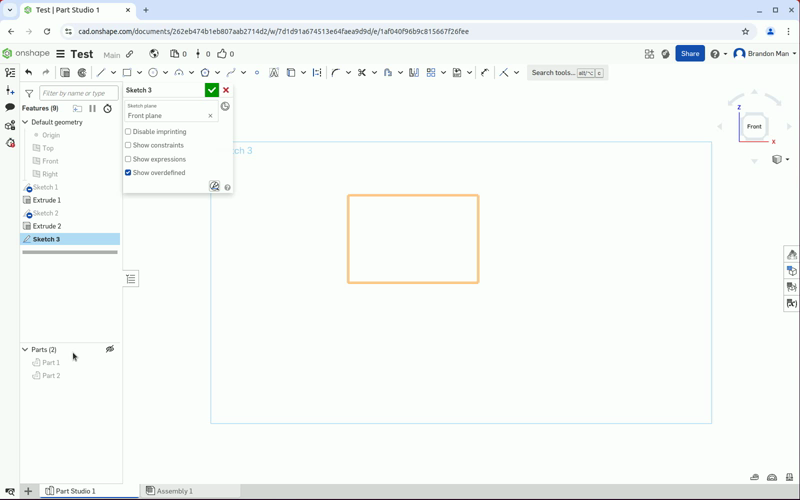
key(l)
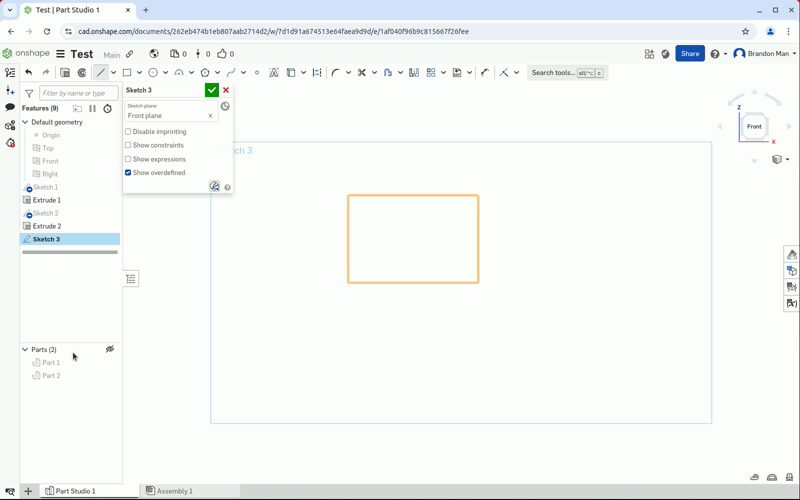
key_down(shift)
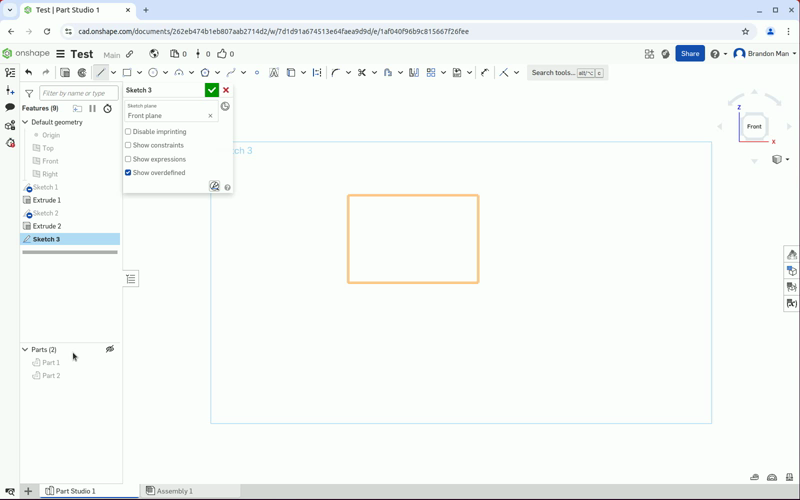
mouse_move(348, 282)
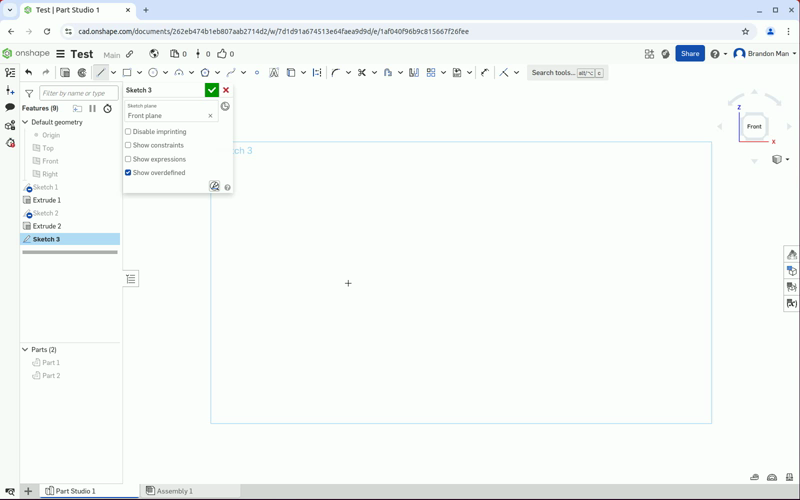
click(348, 282)
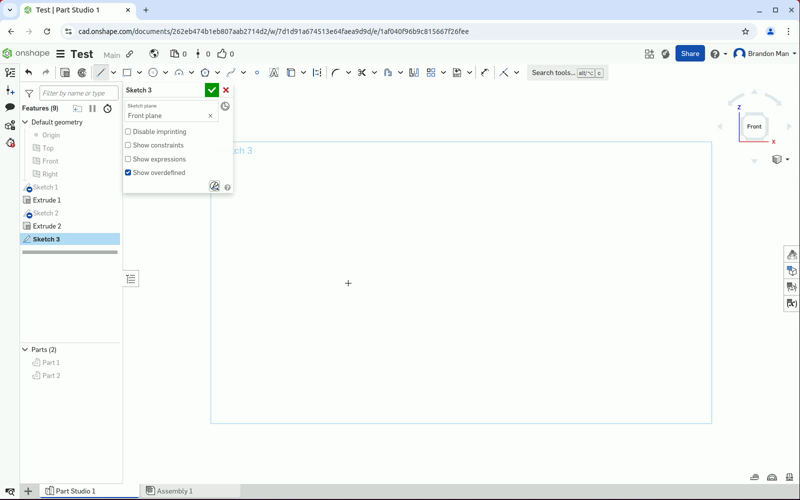
key_up(shift)
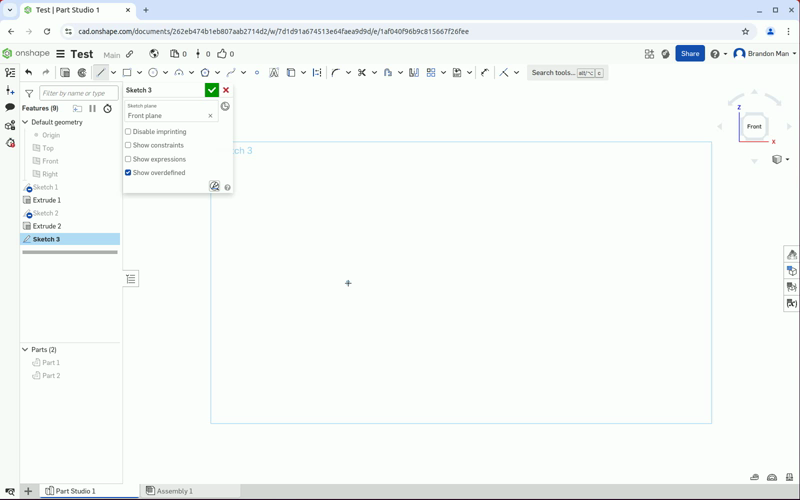
key_down(shift)
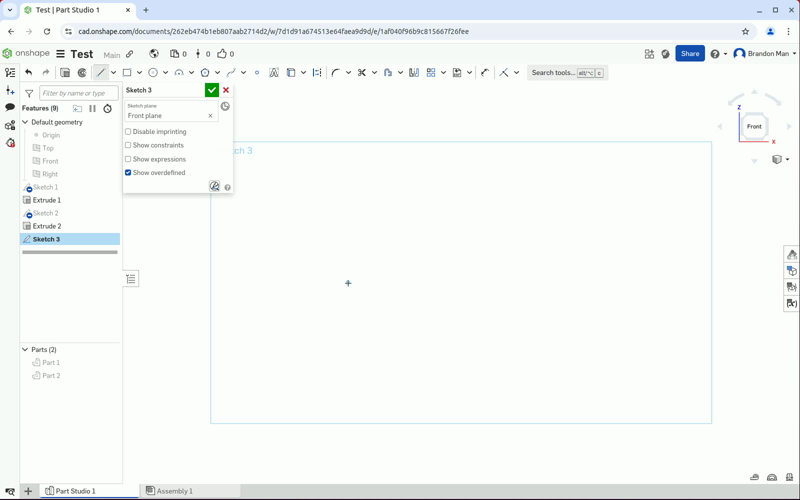
mouse_move(478, 282)
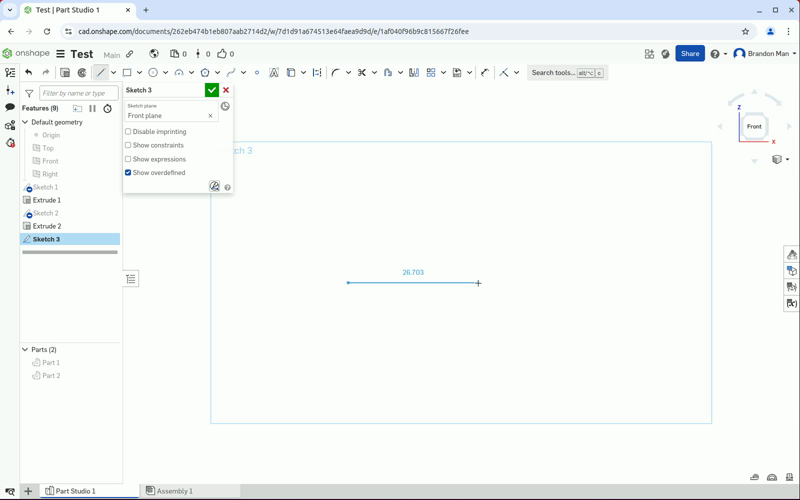
click(478, 282)
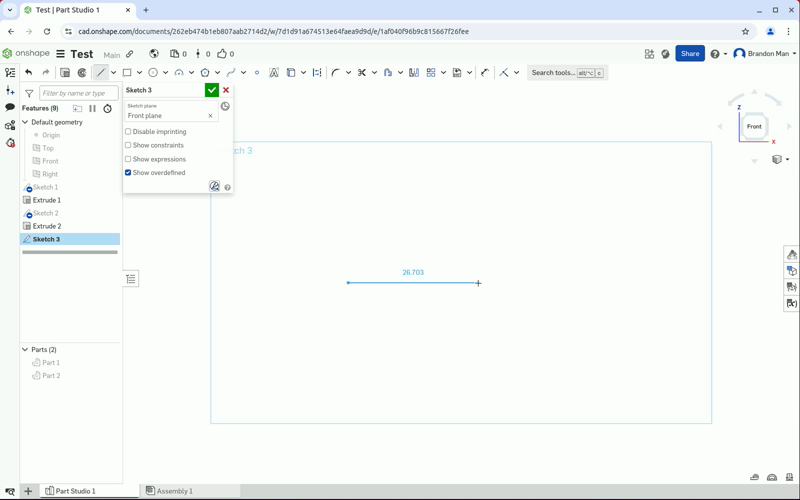
key_up(shift)
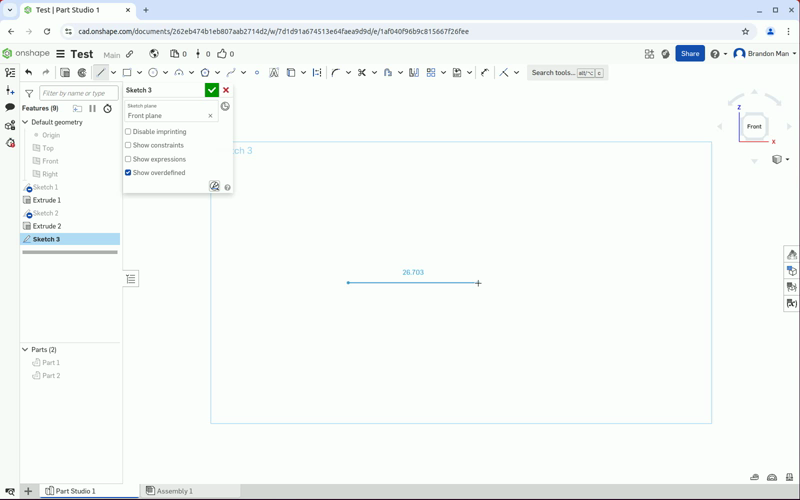
key_down(shift)
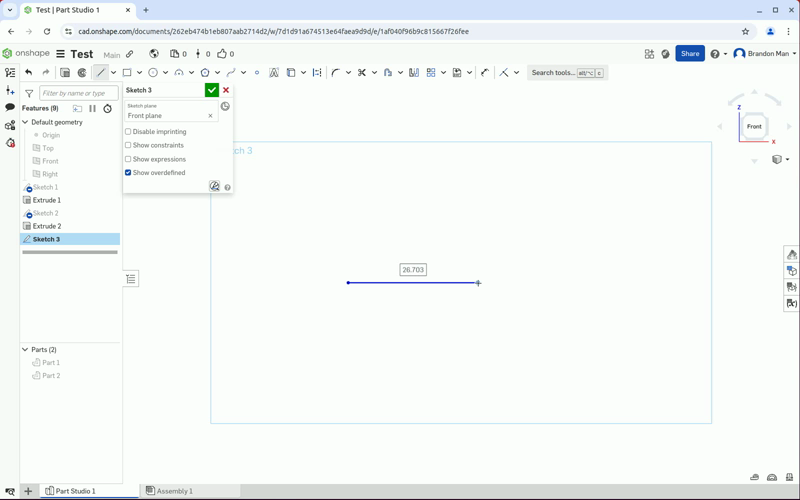
mouse_move(478, 195)
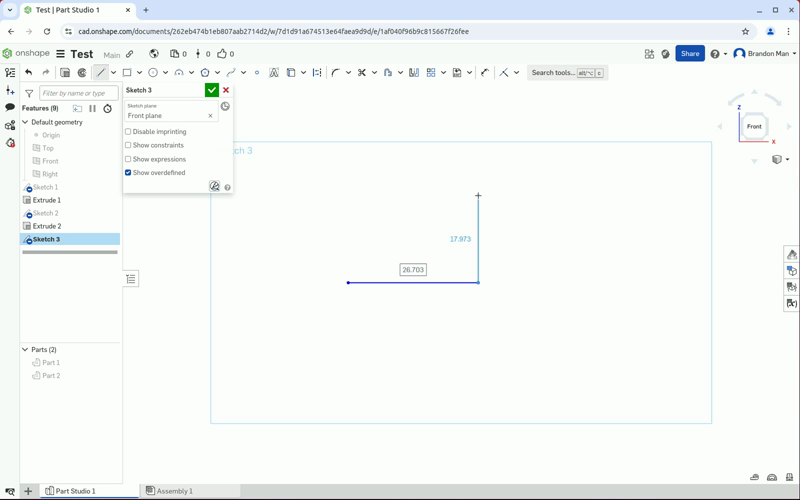
click(478, 195)
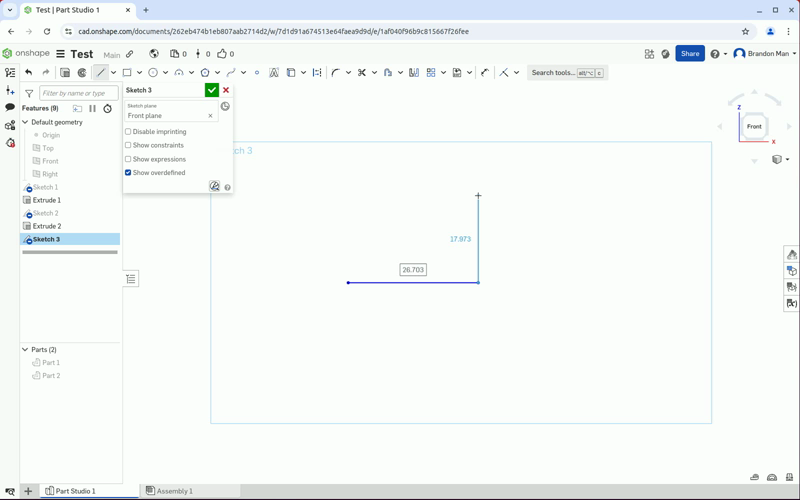
key_up(shift)
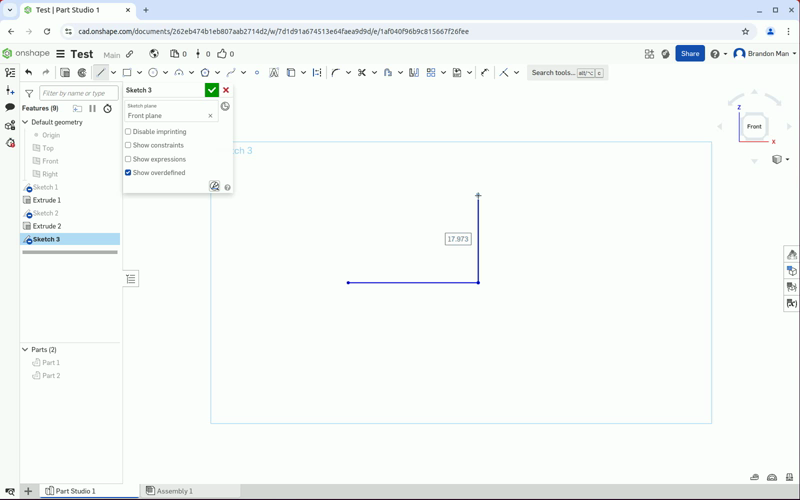
key_down(shift)
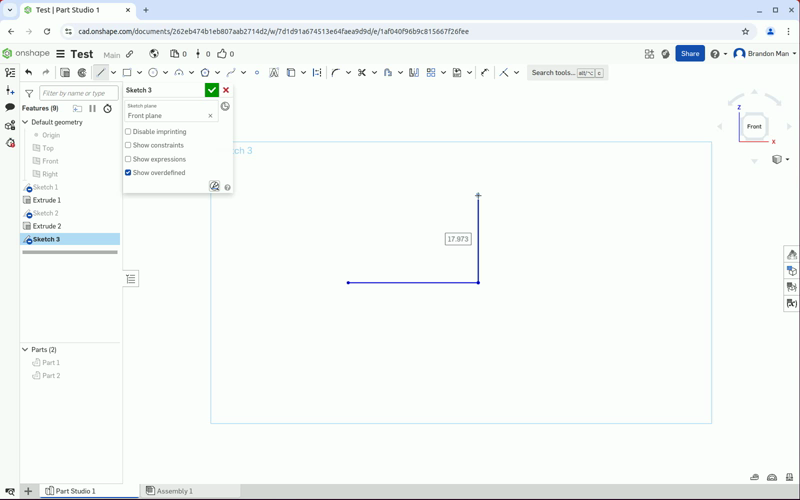
mouse_move(348, 195)
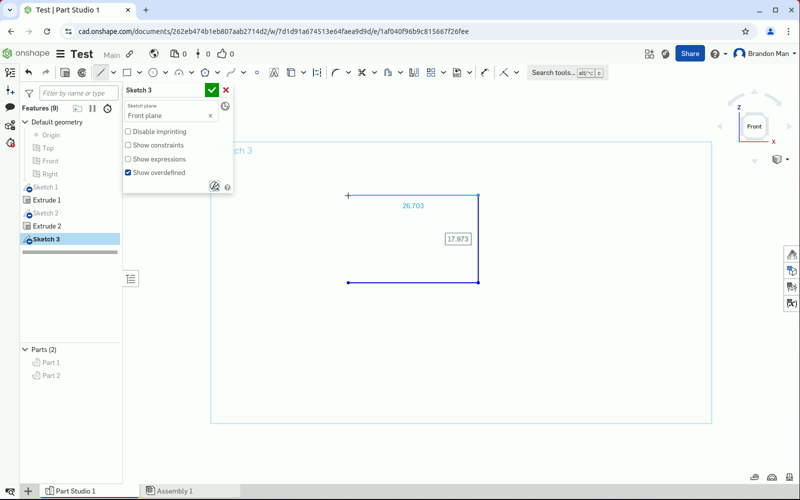
click(348, 195)
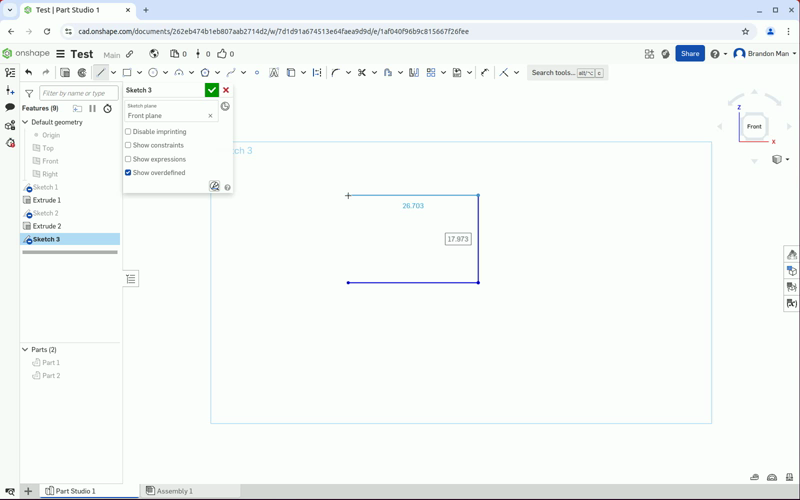
key_up(shift)
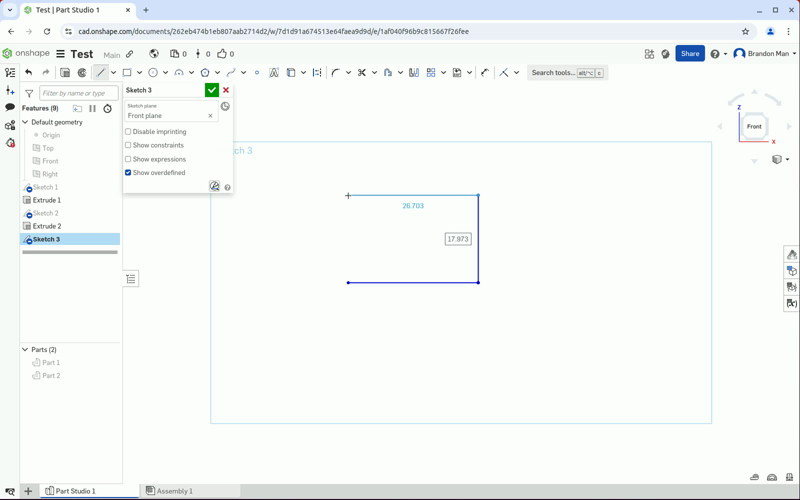
key_down(shift)
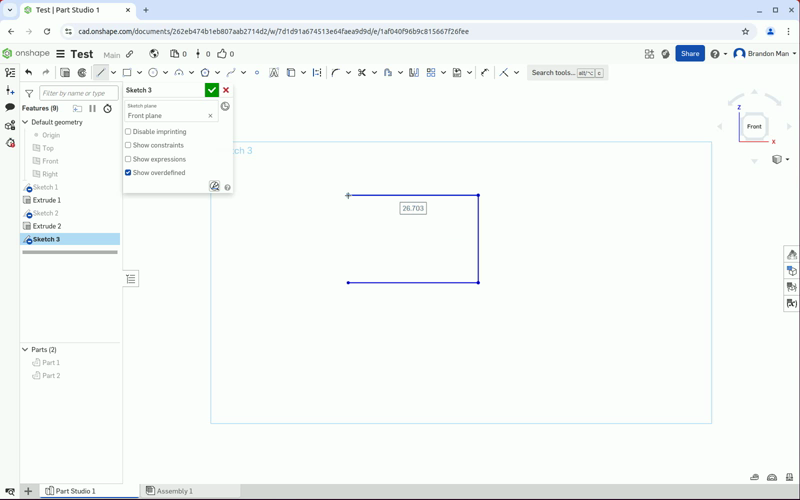
mouse_move(348, 282)
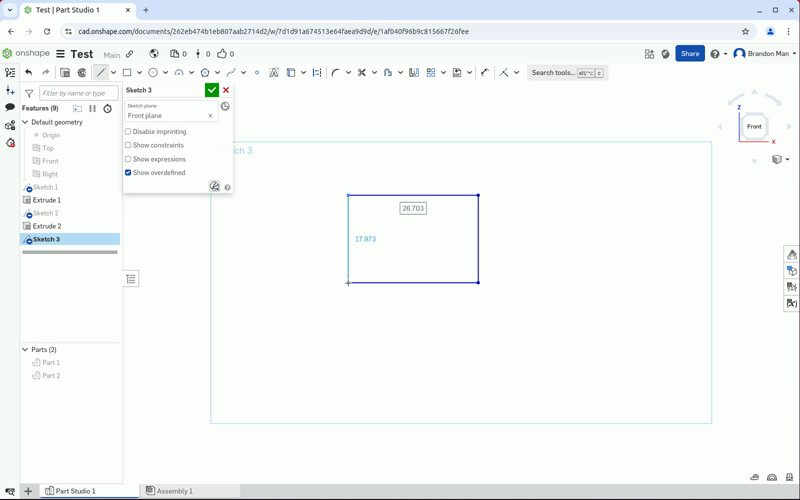
key_up(shift)
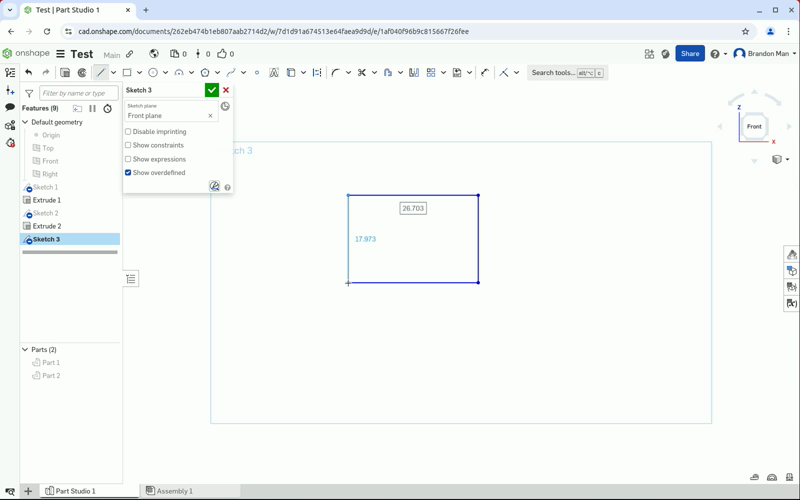
click(348, 282)
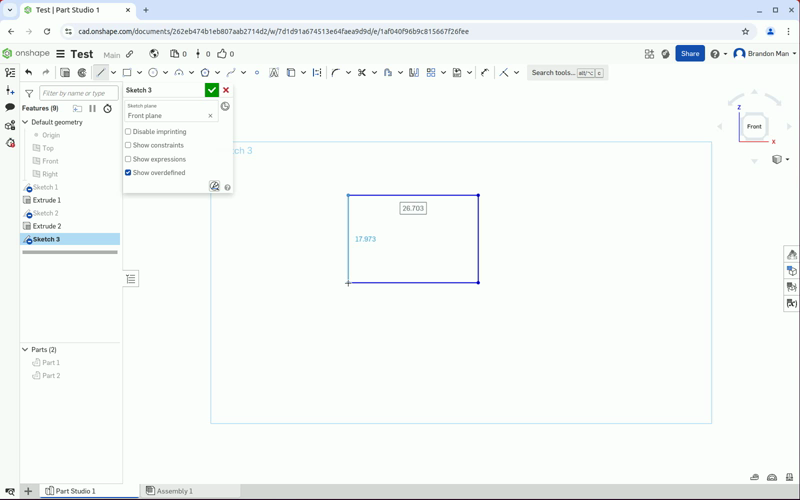
key(esc)
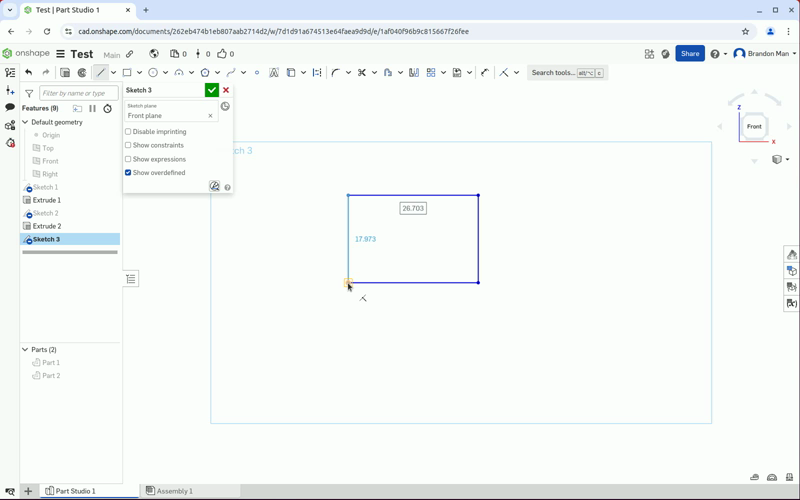
mouse_move(456, 271)
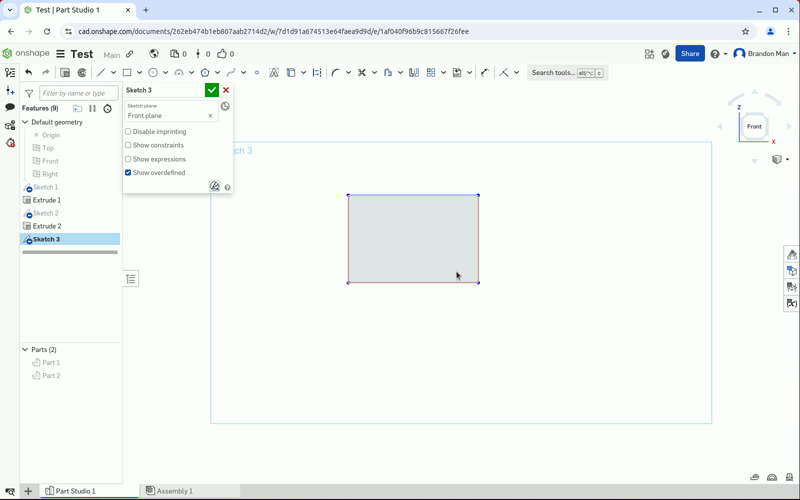
click(456, 271)
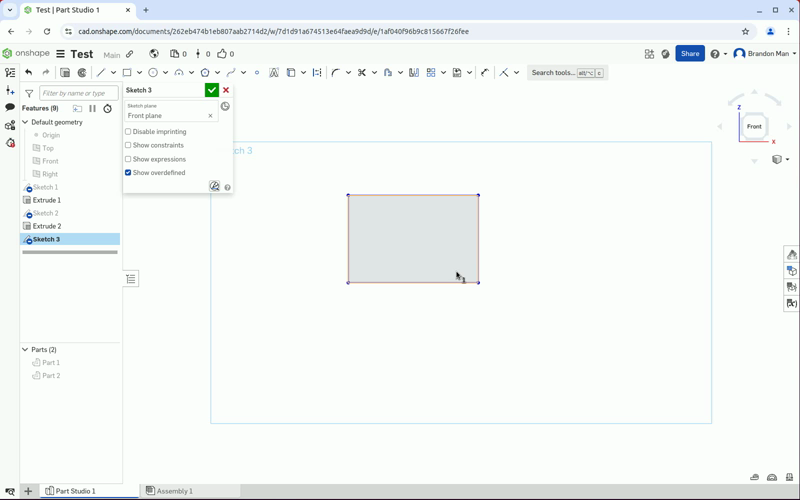
mouse_move(73, 352)
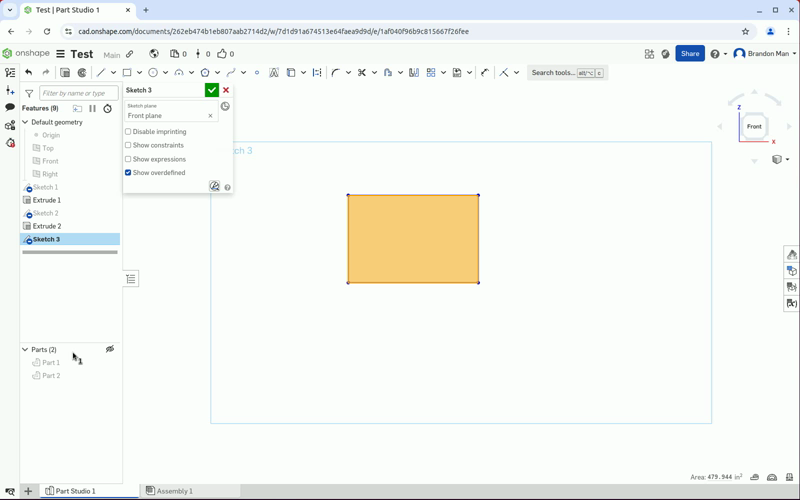
key(shift+y)
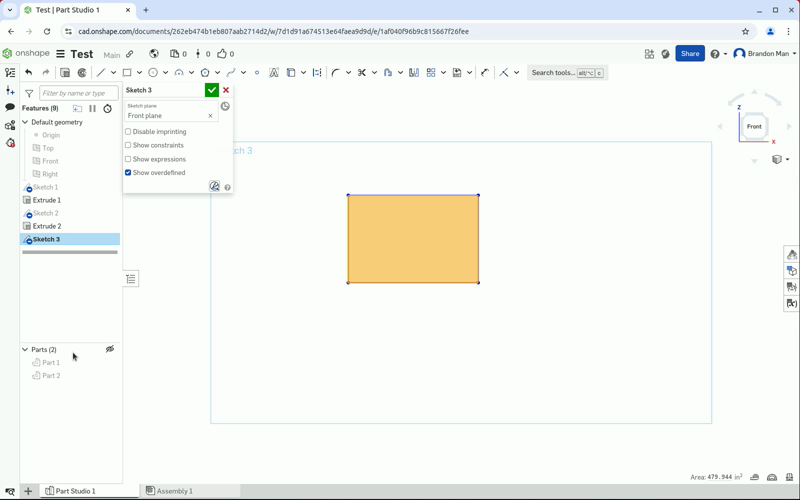
key(shift+e)
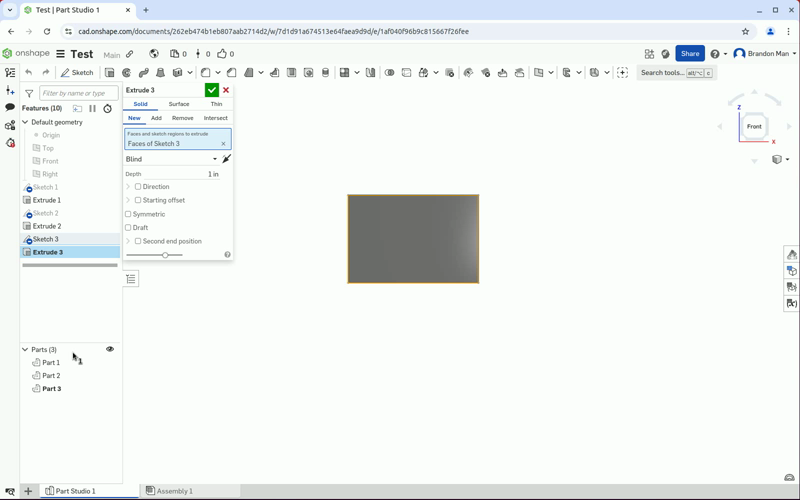
mouse_move(143, 106)
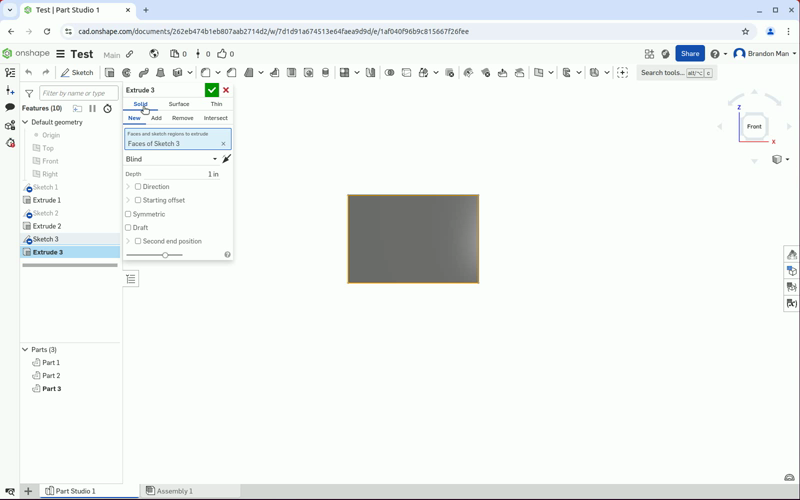
click(143, 106)
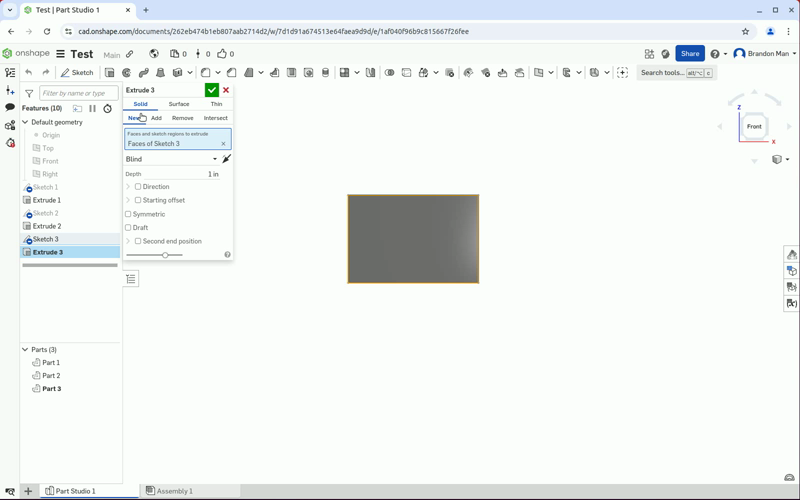
mouse_move(137, 120)
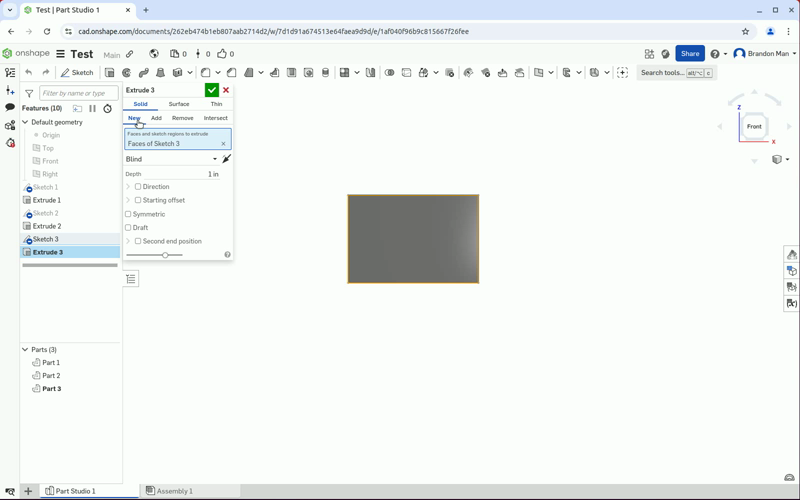
click(137, 120)
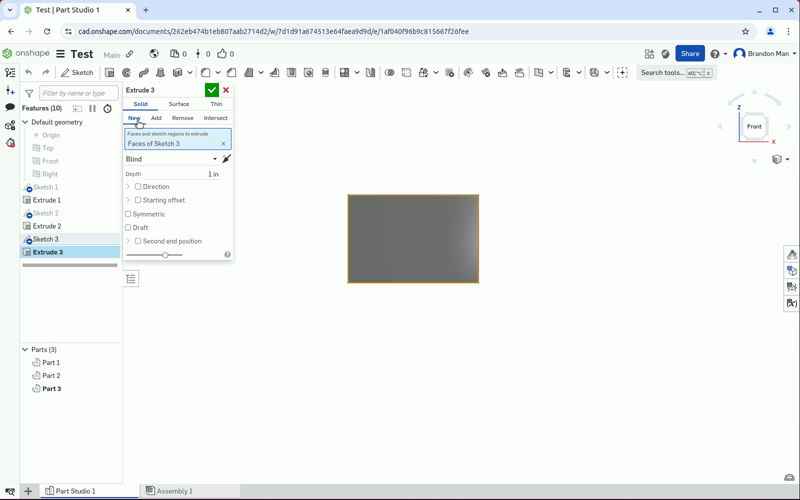
key(tab, 4)
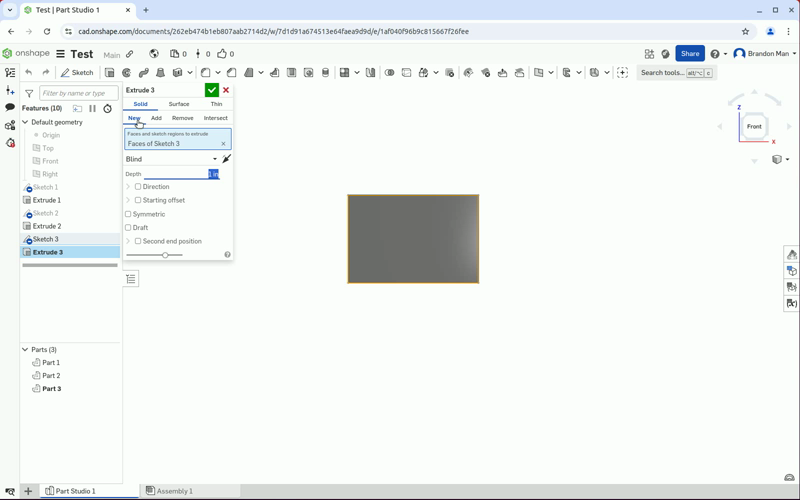
text(-1.444)
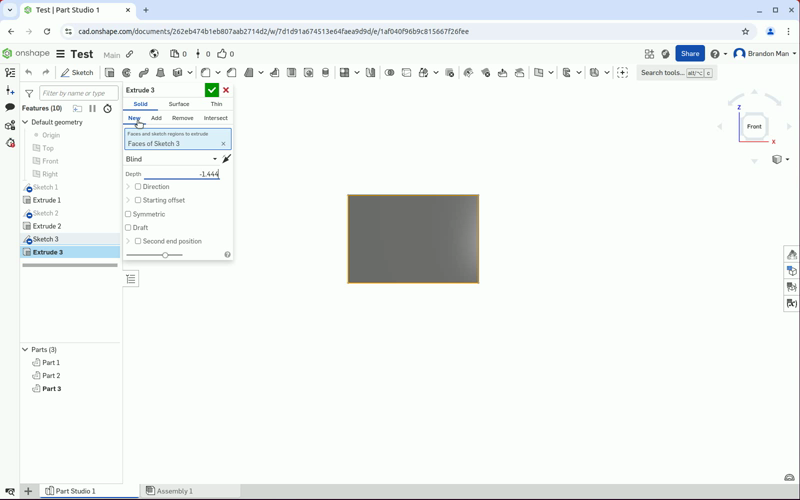
key(enter)
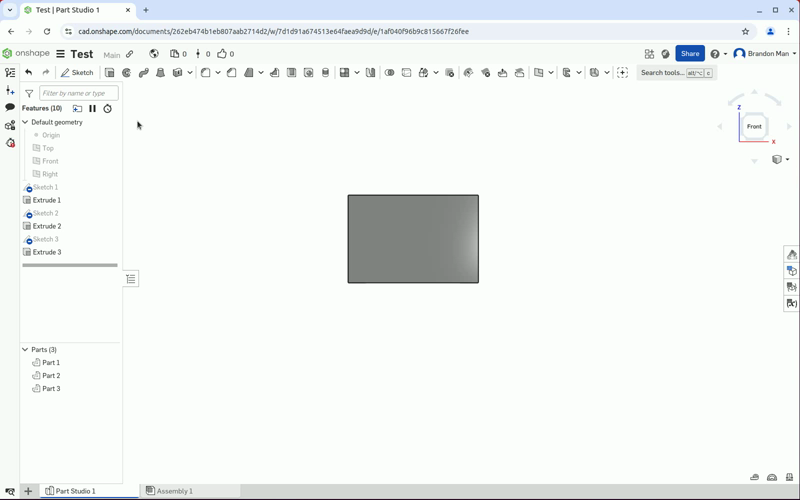
key(shift+h)
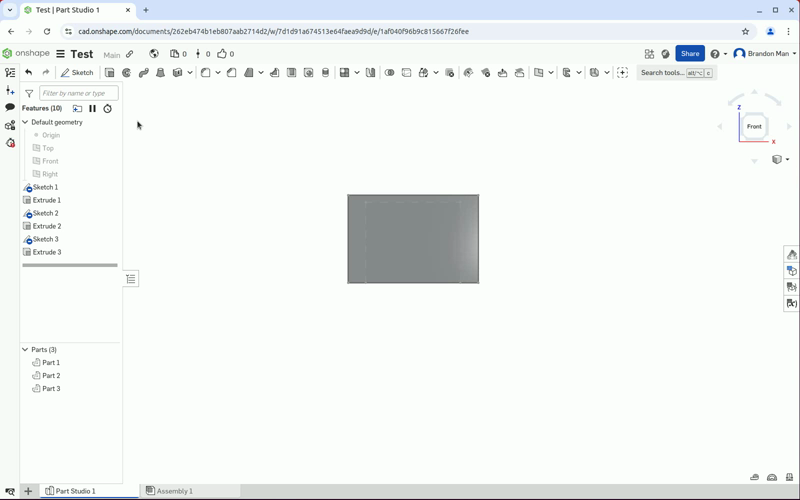
key(shift+h)
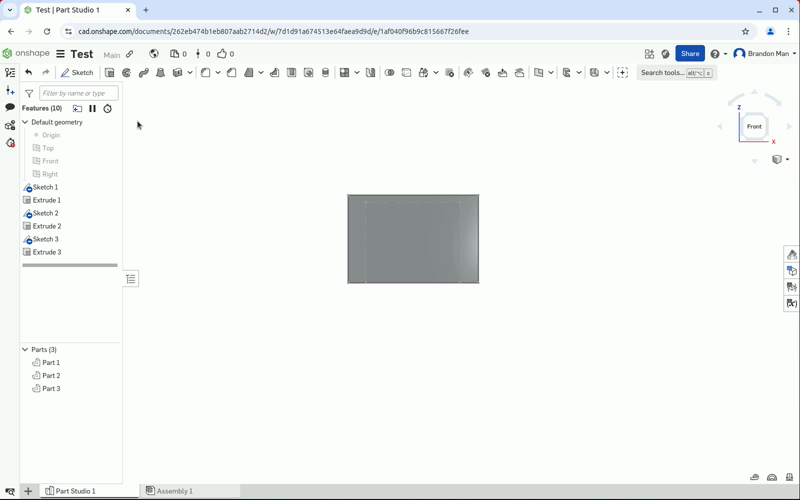
key(shift+7)
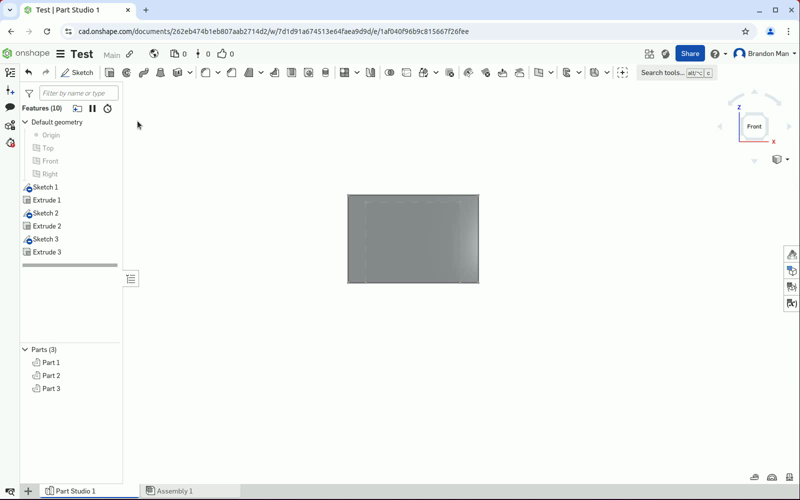
key(left, 2)
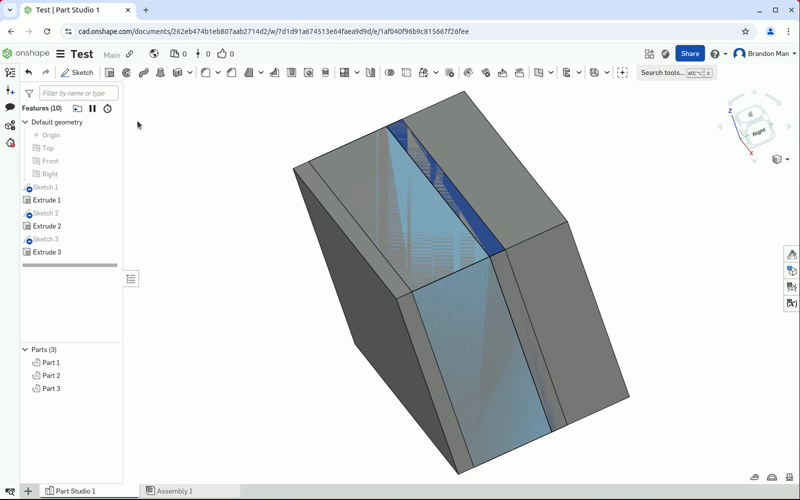
key(down, 2)
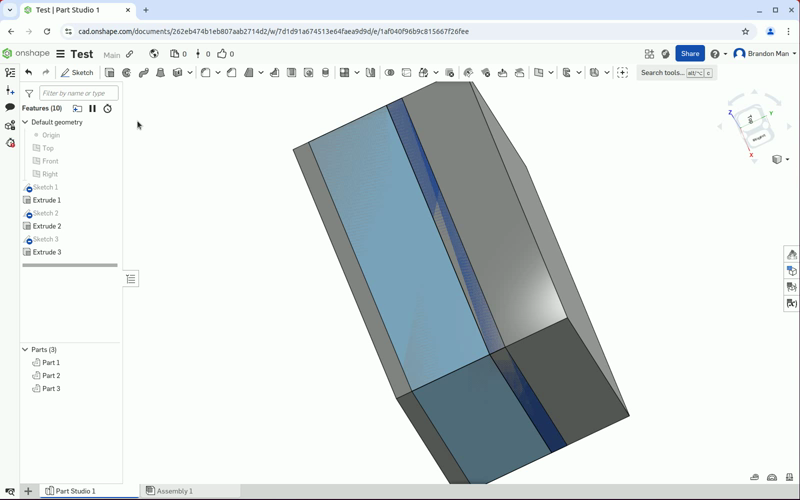
key(up, 2)
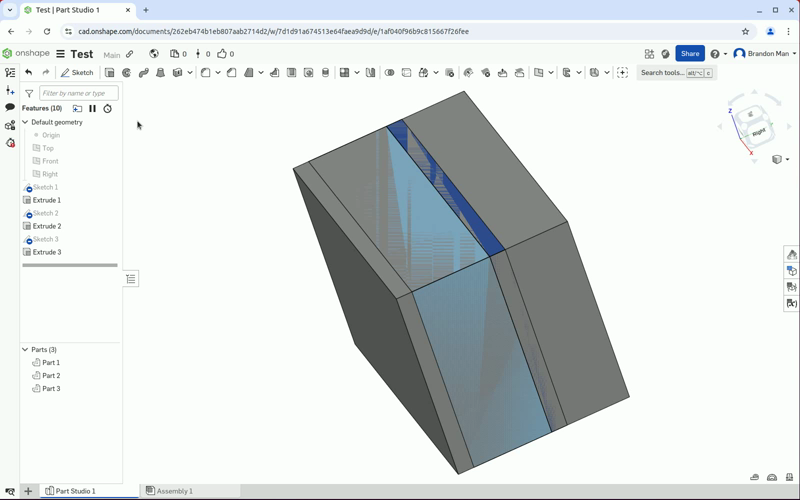
key(right, 2)
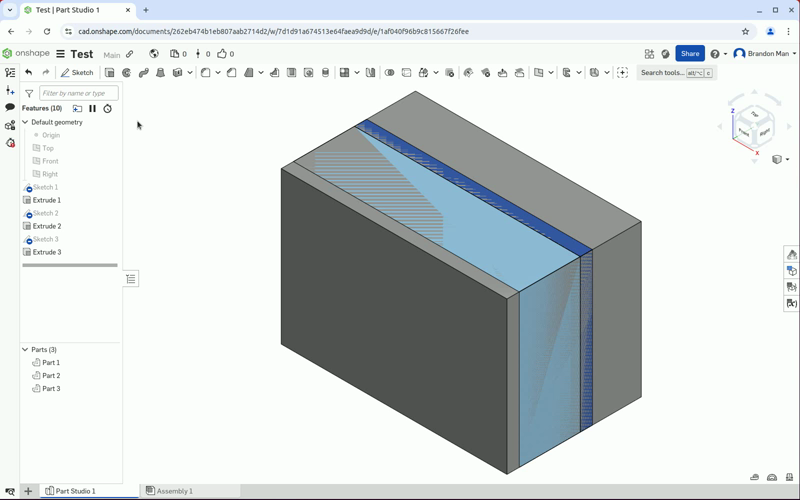
mouse_move(73, 189)
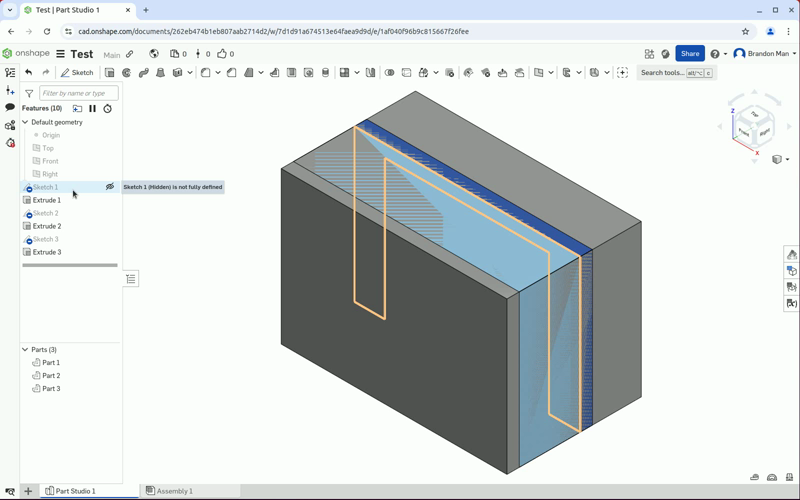
click(73, 189)